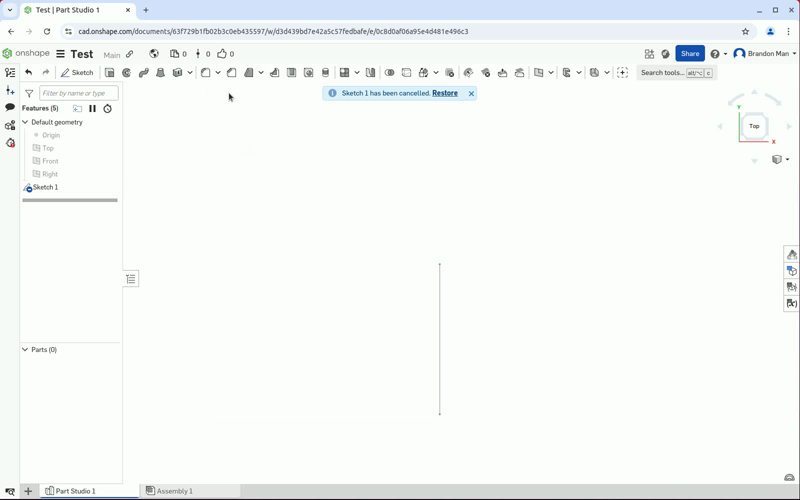
key(shift+h)
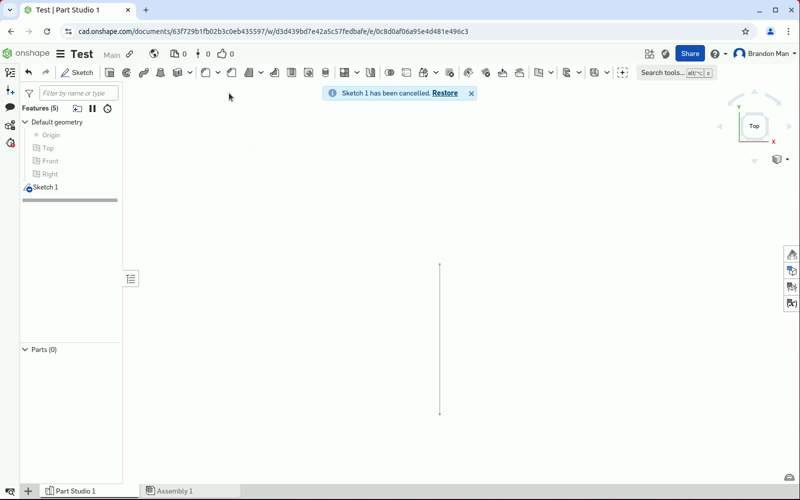
key(shift+s)
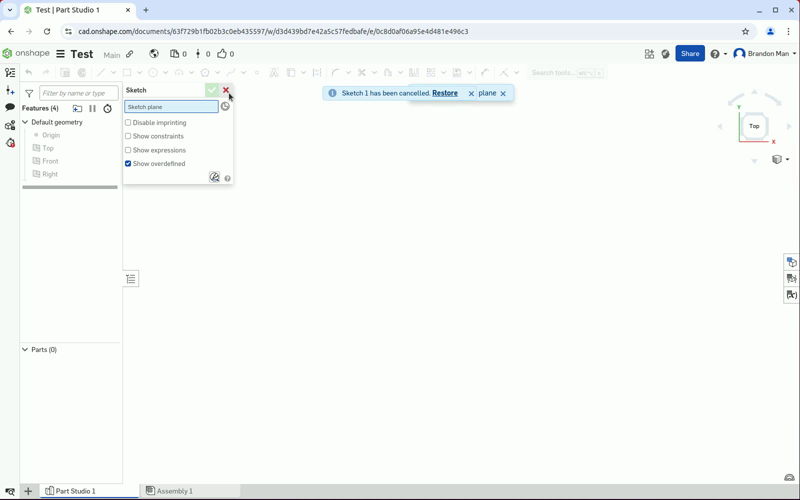
mouse_move(73, 150)
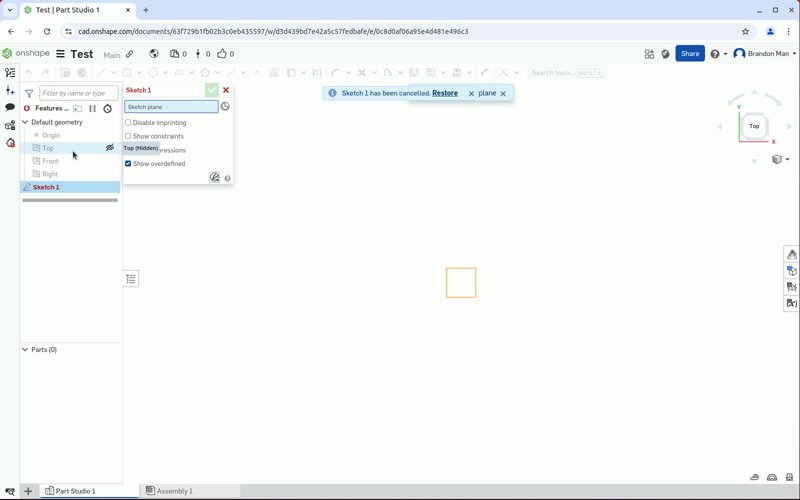
click(73, 150)
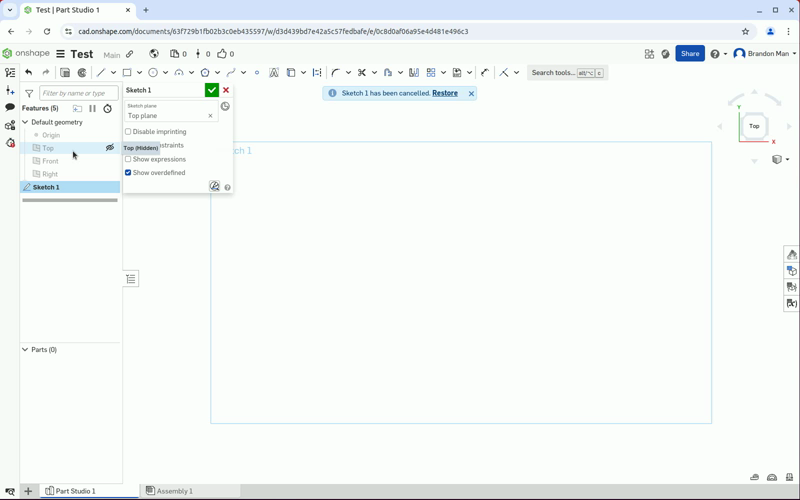
mouse_move(73, 352)
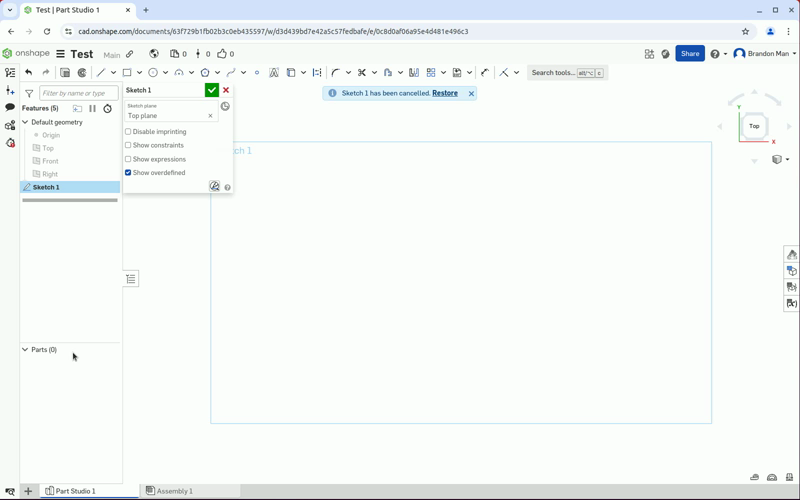
key(y)
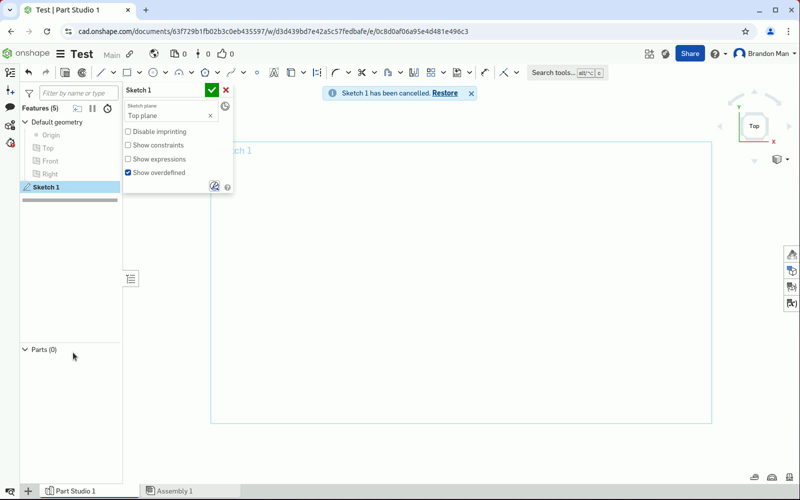
key(l)
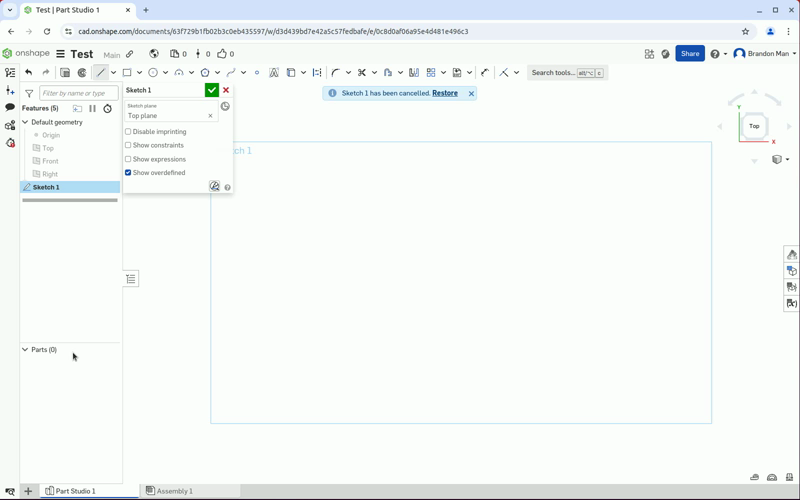
key_down(shift)
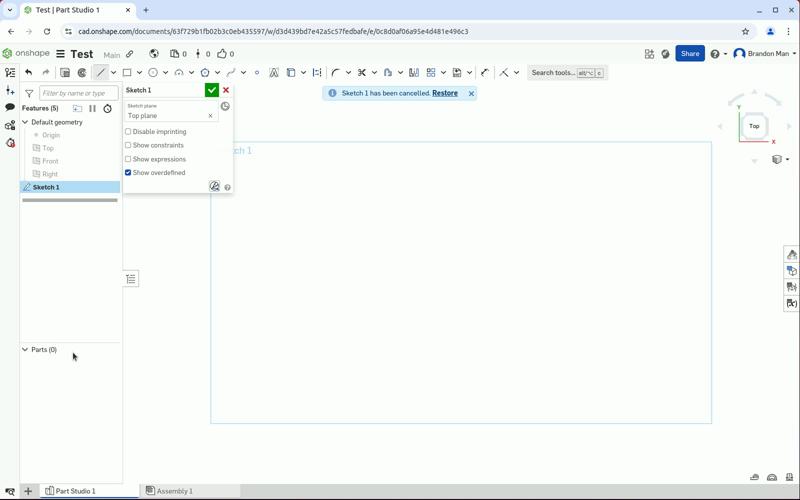
mouse_move(380, 348)
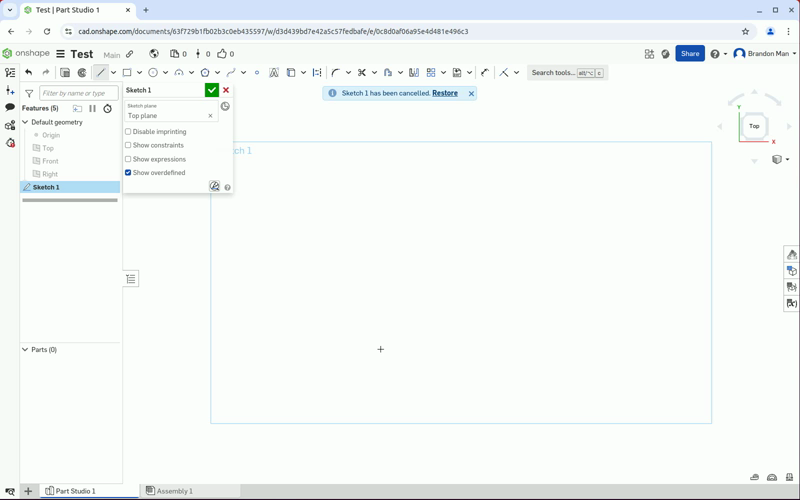
click(380, 348)
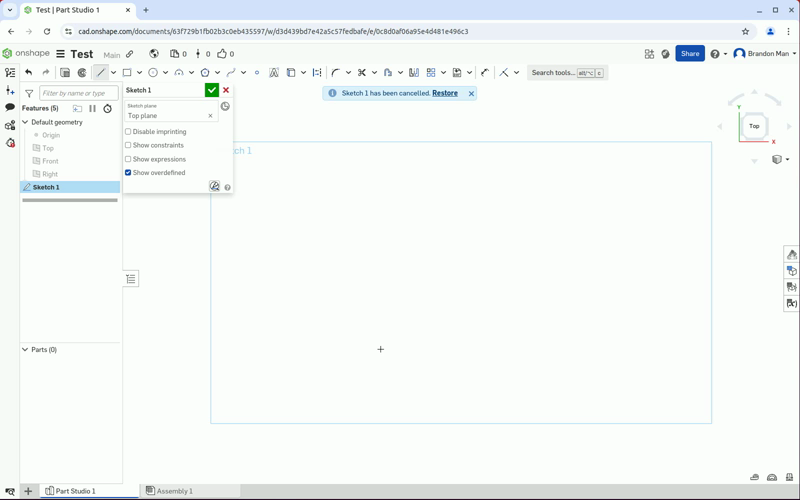
key_up(shift)
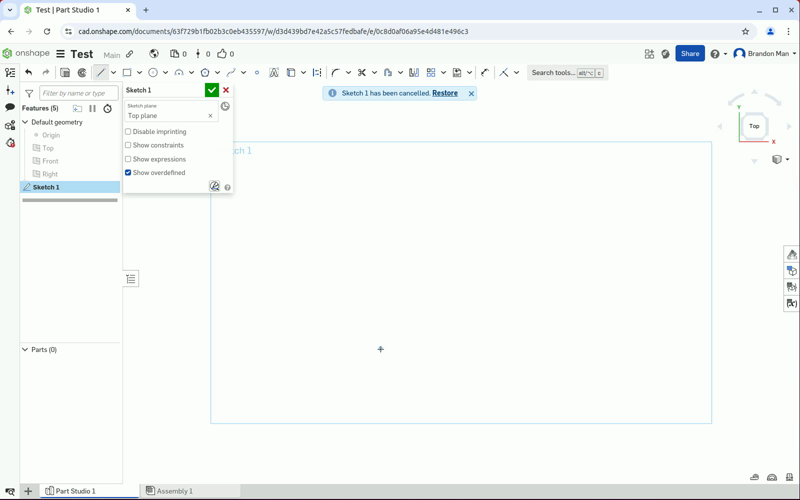
key_down(shift)
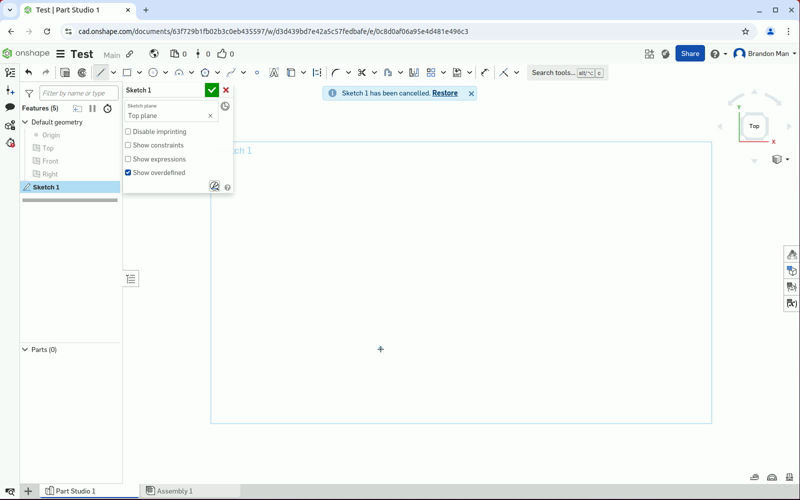
mouse_move(410, 348)
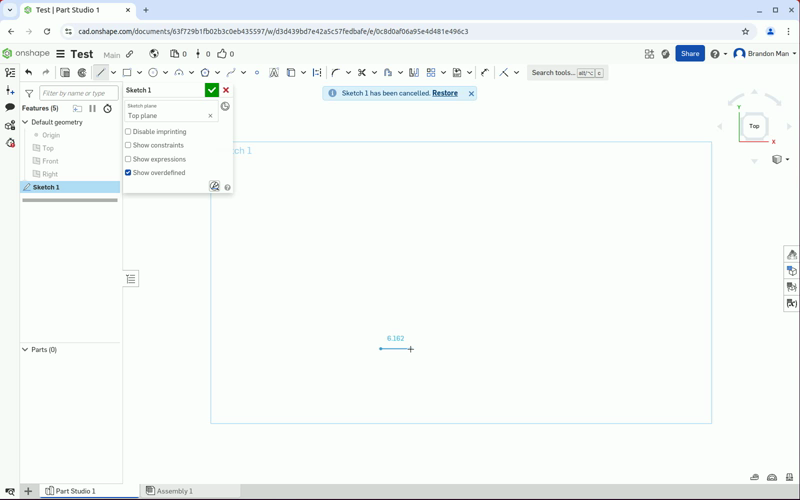
mouse_move(408, 395)
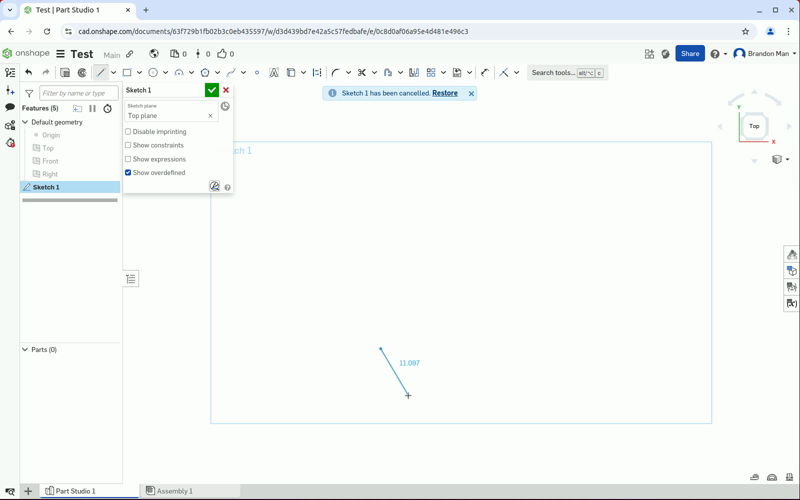
click(408, 395)
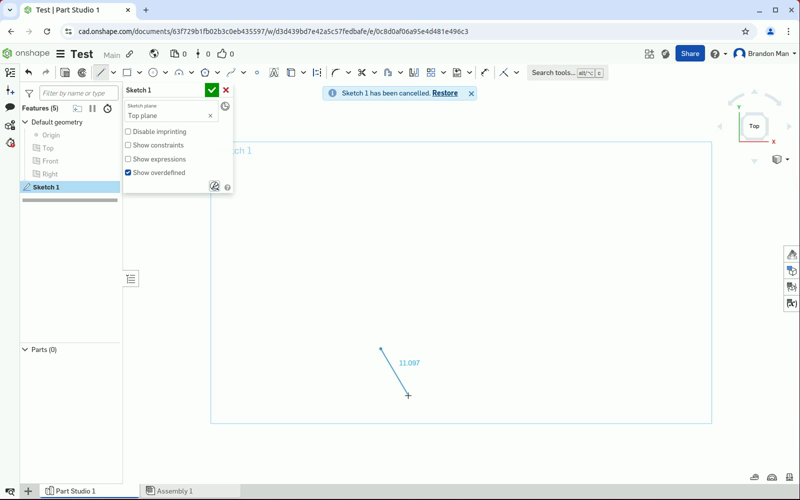
key_up(shift)
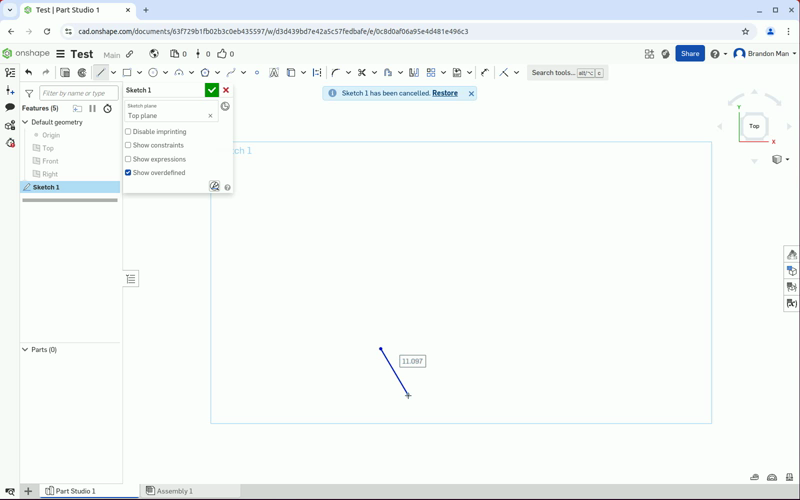
key_down(shift)
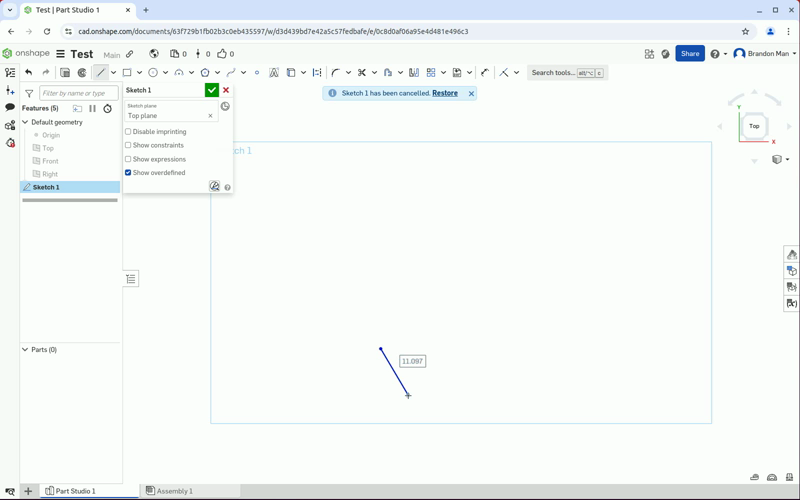
mouse_move(438, 395)
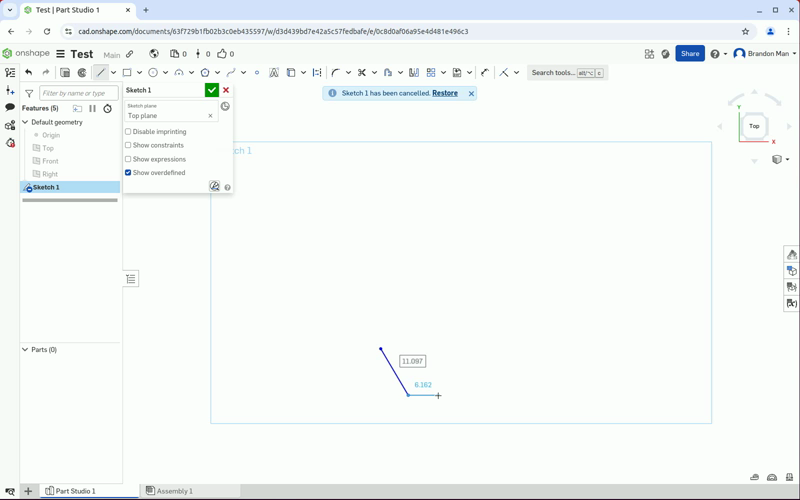
mouse_move(461, 395)
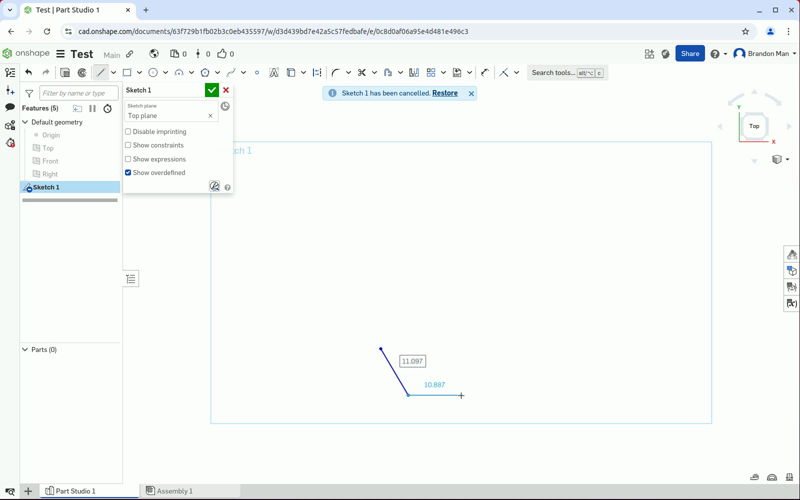
click(461, 395)
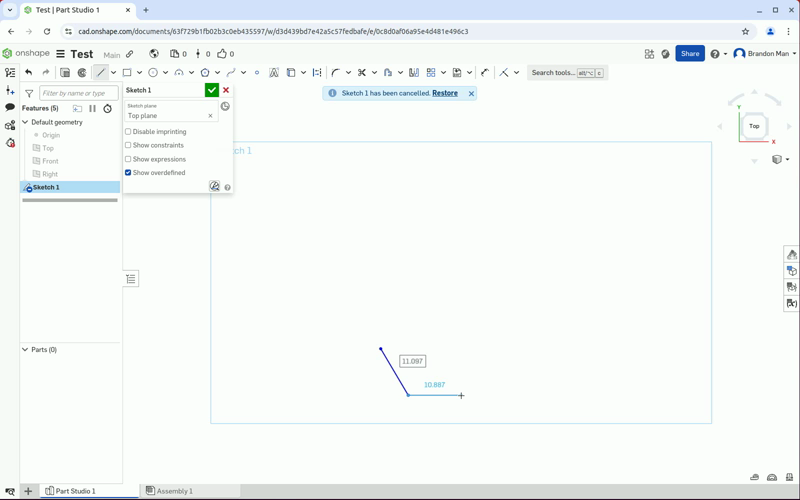
key_up(shift)
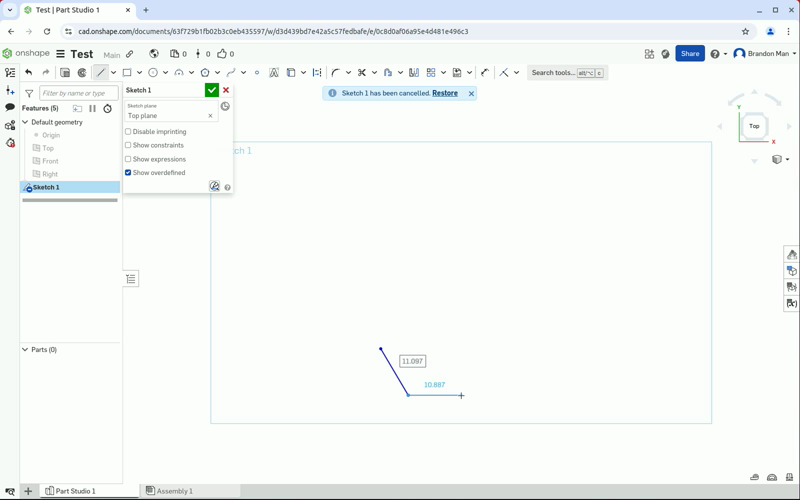
key_down(shift)
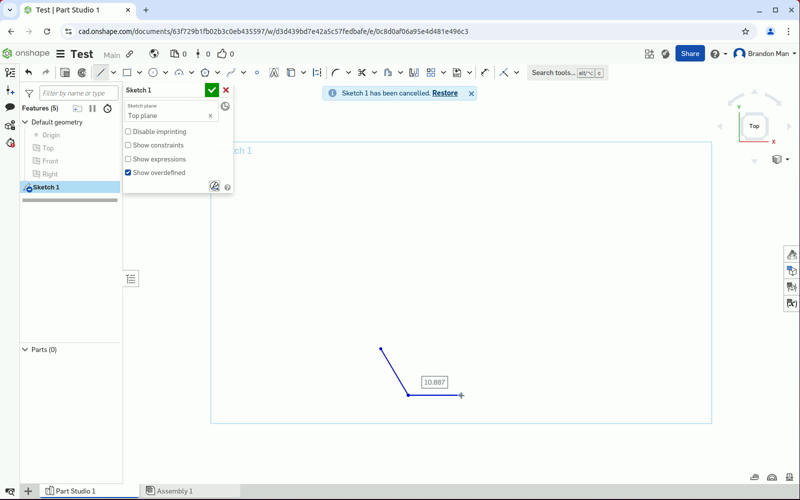
mouse_move(491, 395)
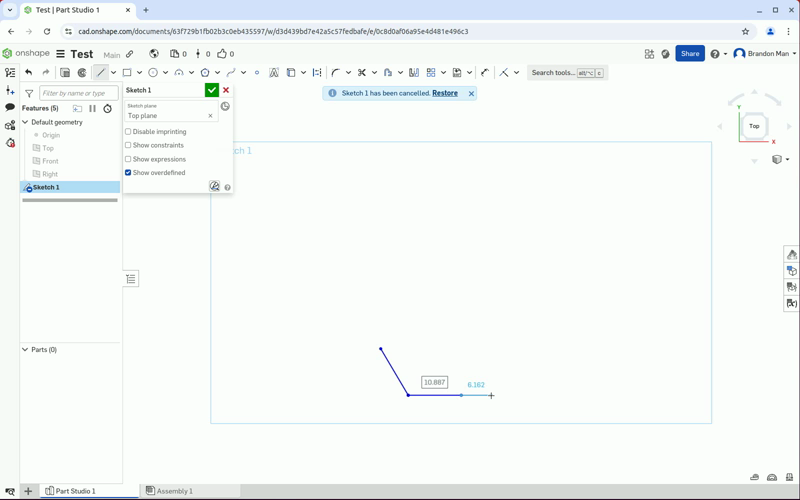
mouse_move(461, 354)
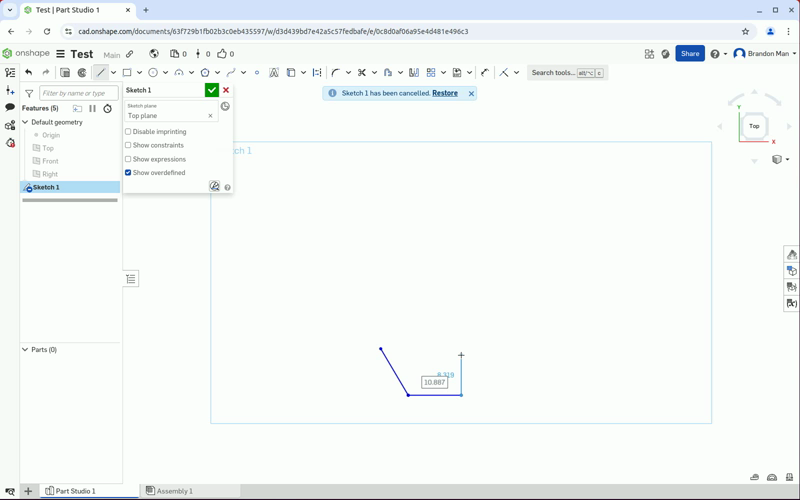
click(461, 354)
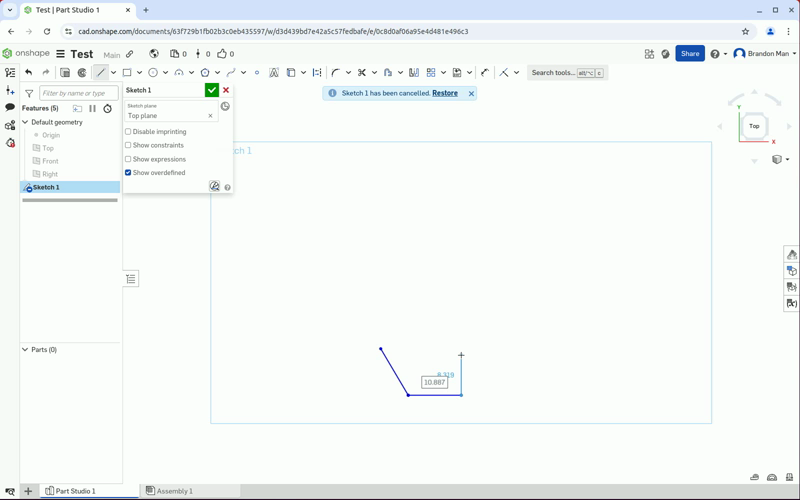
key_up(shift)
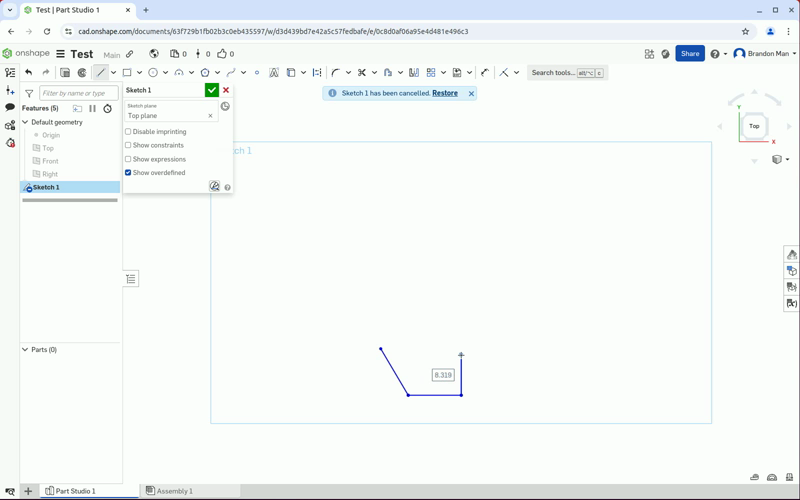
key(esc)
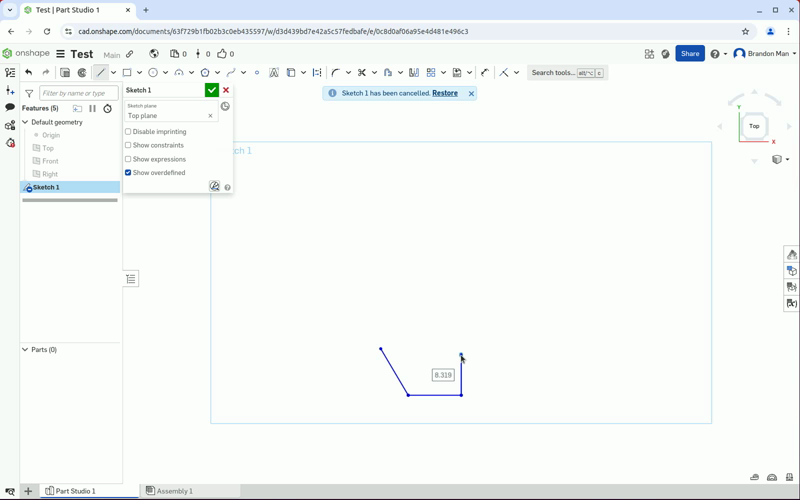
key(a)
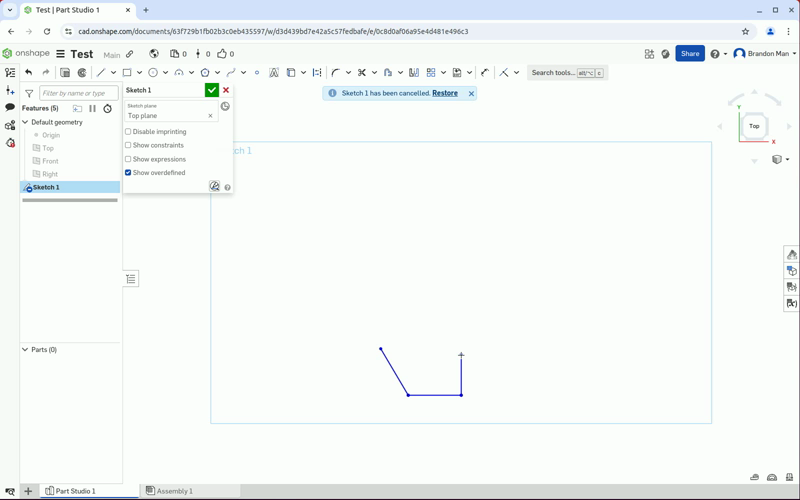
mouse_move(461, 354)
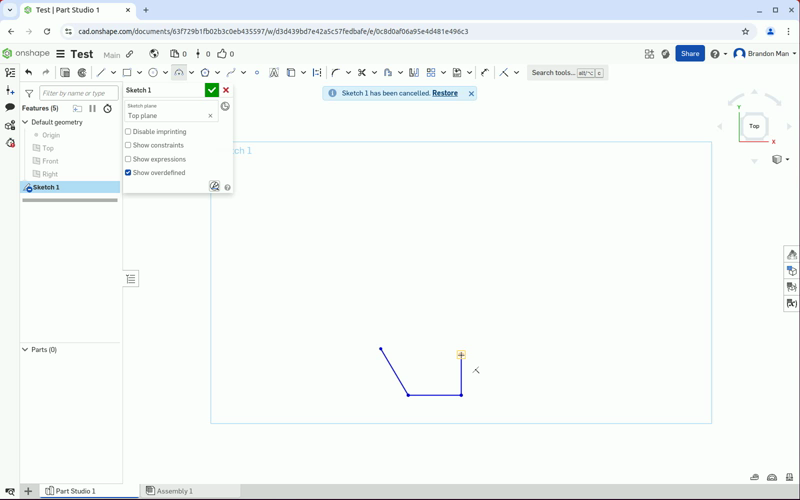
click(461, 354)
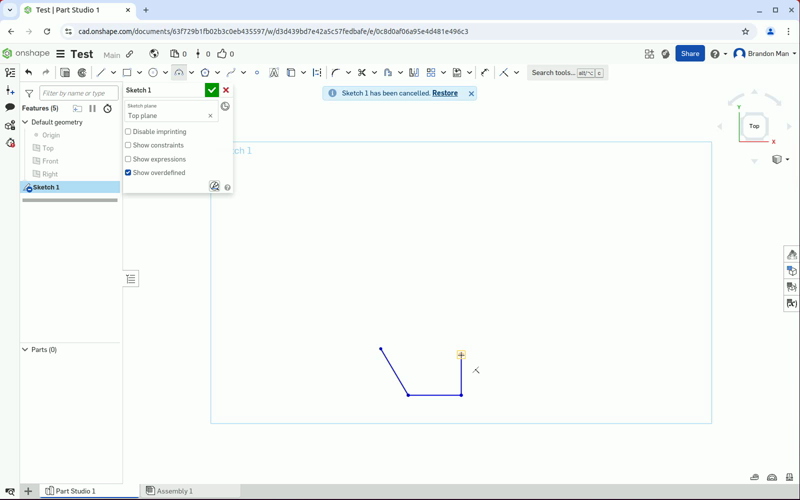
key_down(shift)
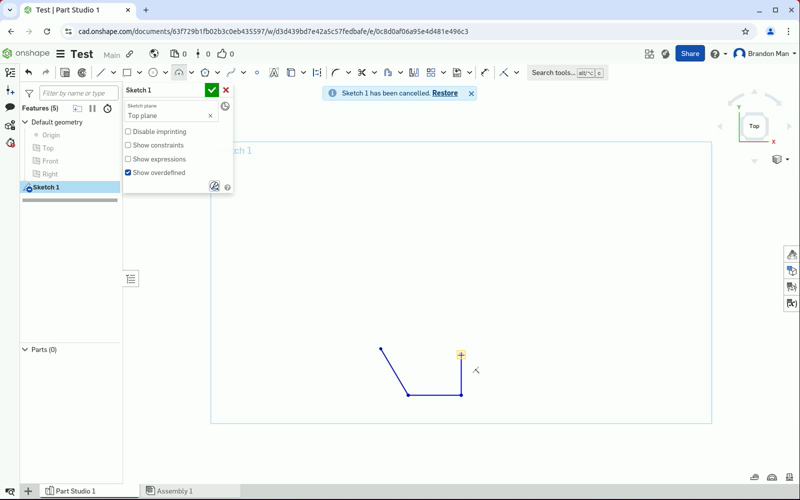
mouse_move(461, 249)
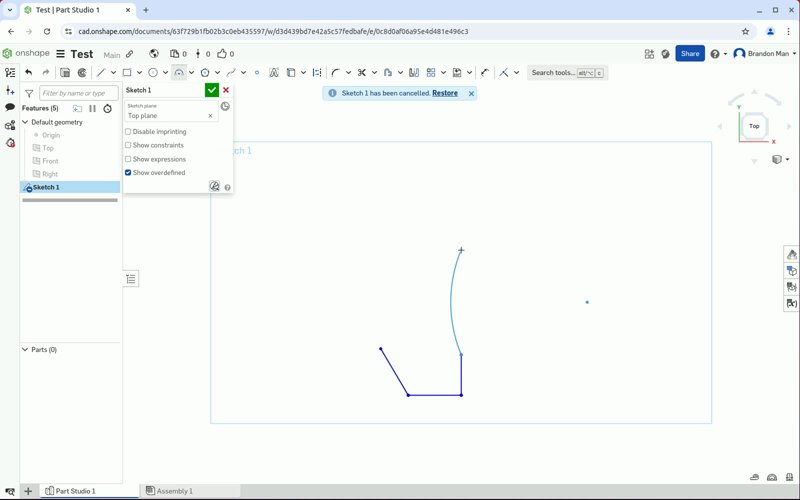
click(461, 249)
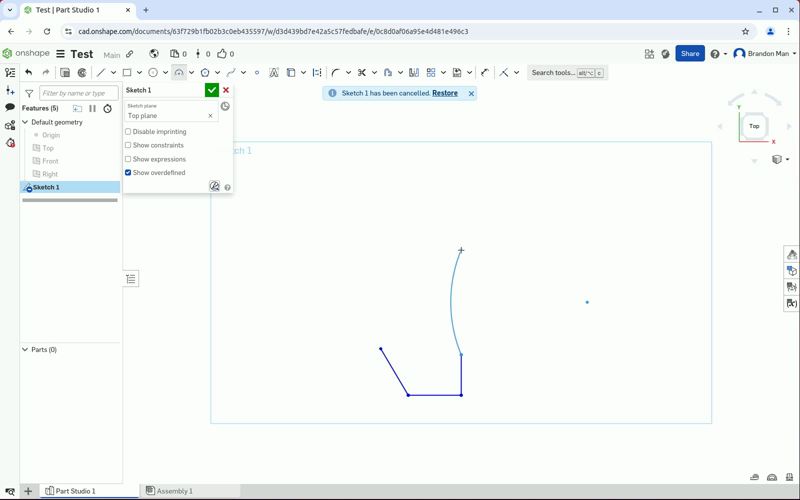
mouse_move(408, 302)
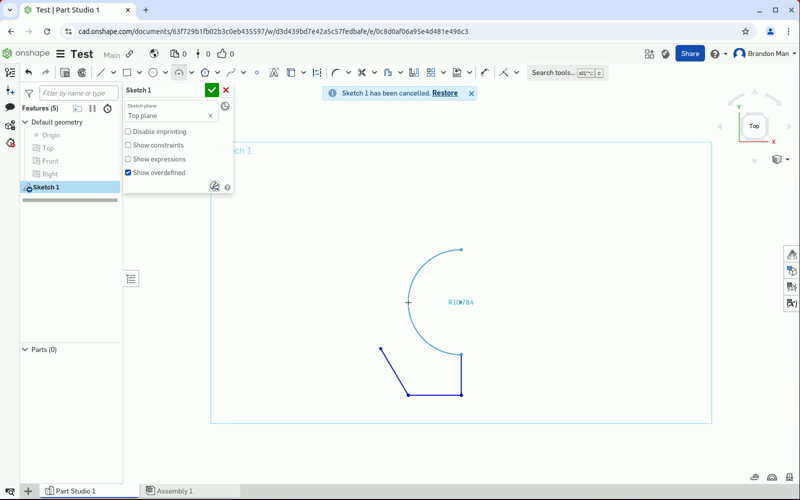
click(408, 302)
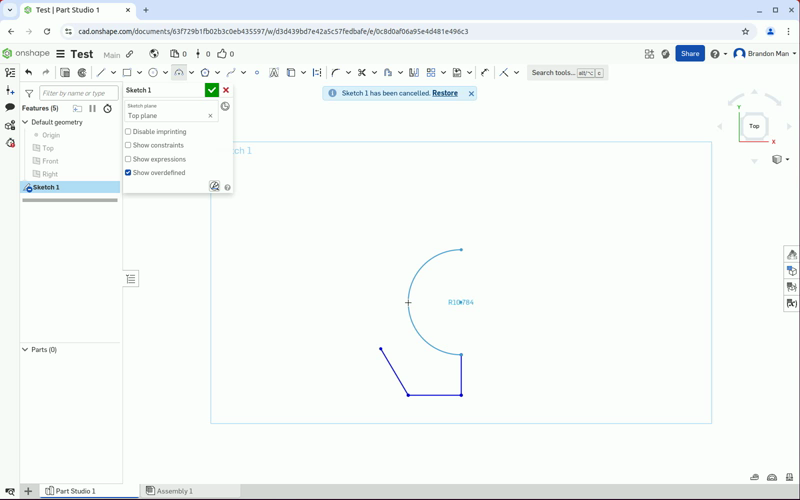
key_up(shift)
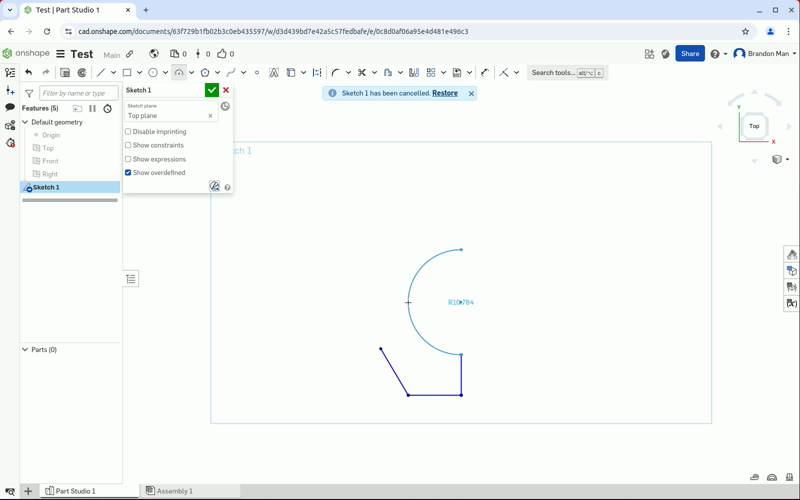
key(esc)
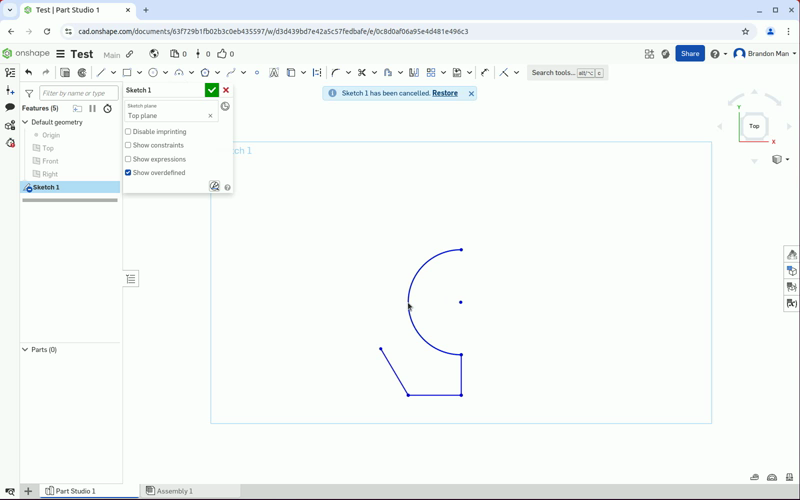
key(l)
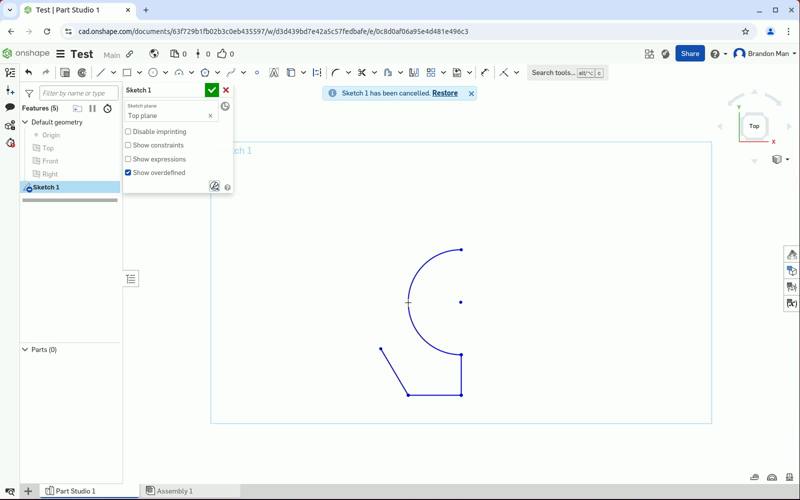
mouse_move(461, 249)
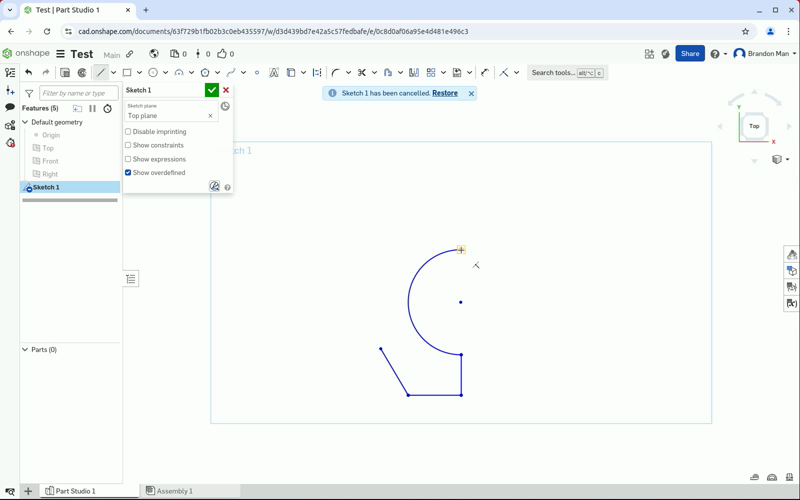
click(461, 249)
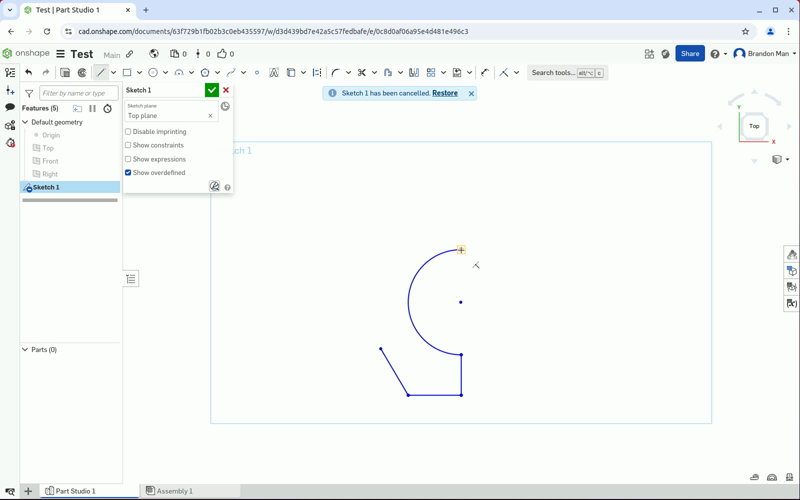
key_down(shift)
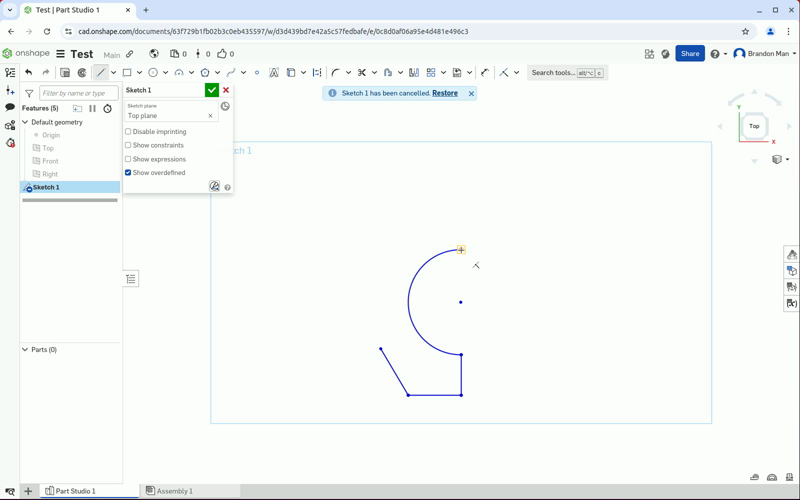
mouse_move(491, 249)
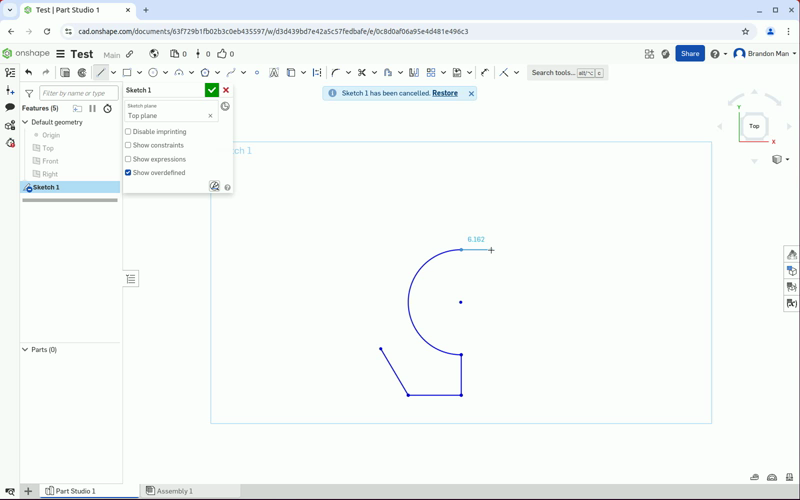
mouse_move(461, 196)
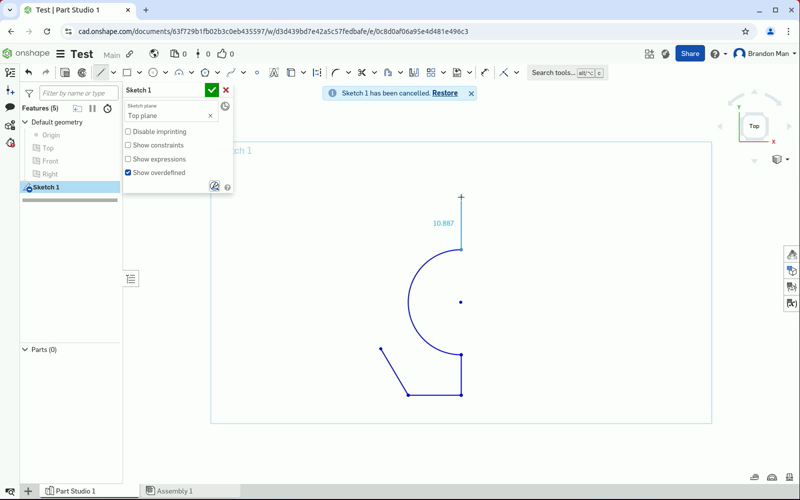
click(461, 196)
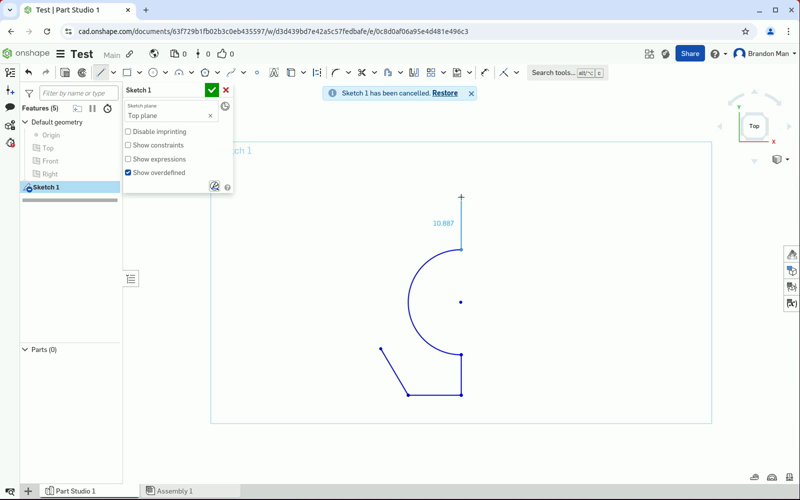
key_up(shift)
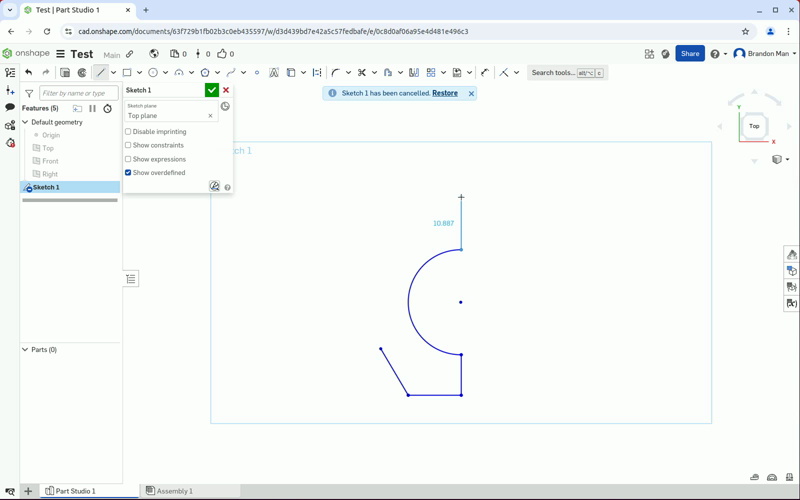
key_down(shift)
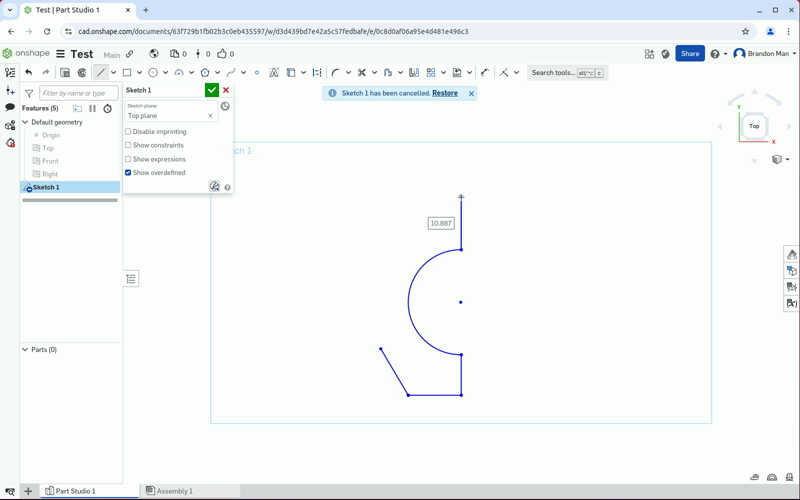
mouse_move(380, 196)
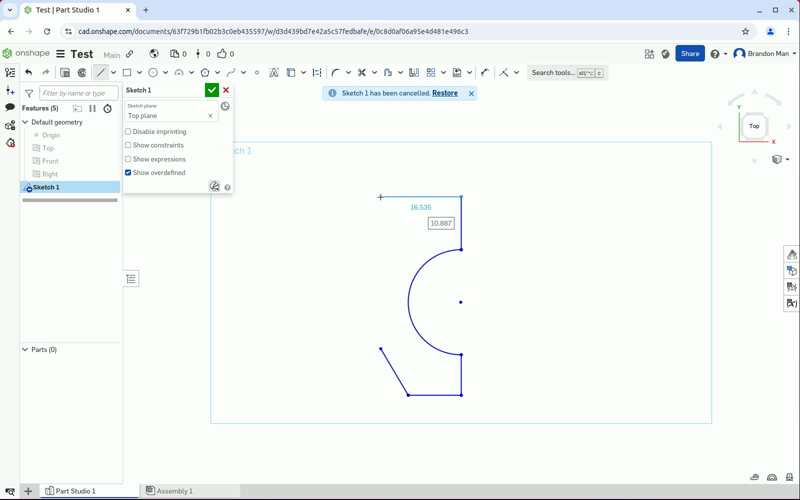
click(380, 196)
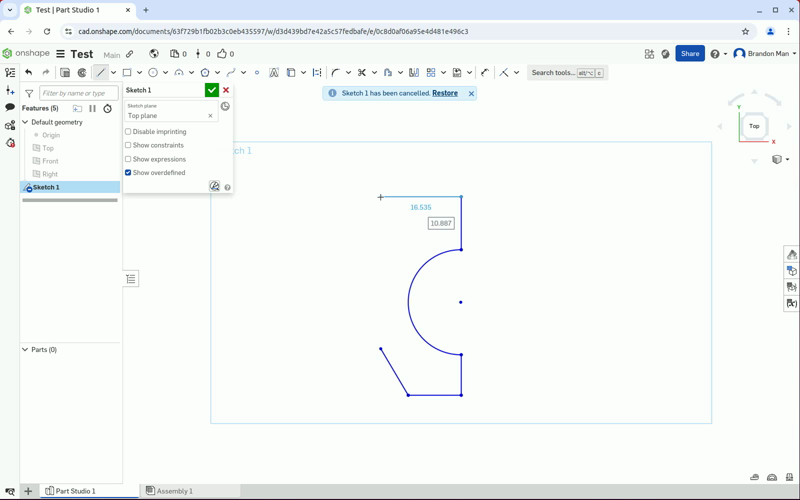
key_up(shift)
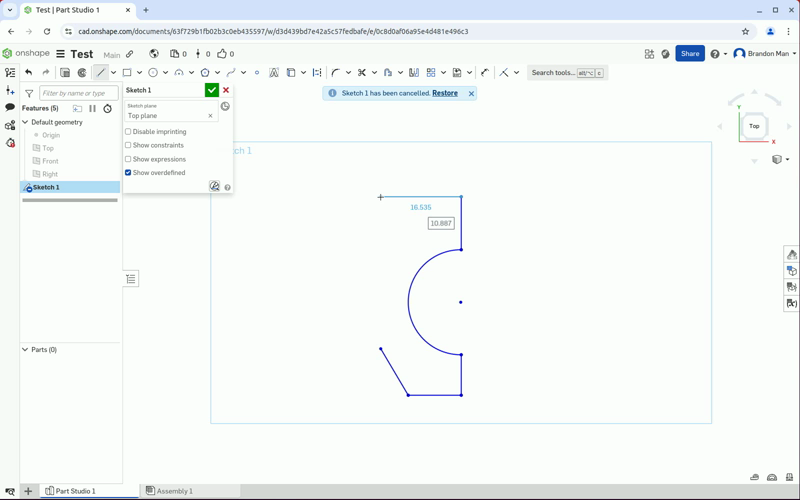
key_down(shift)
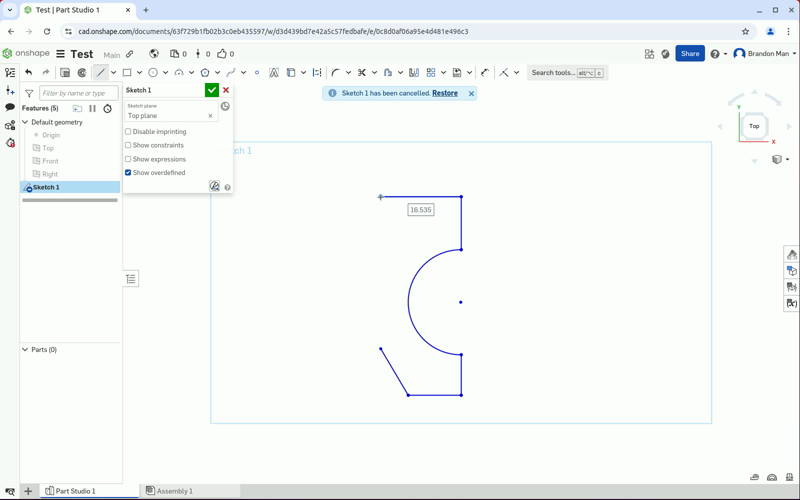
mouse_move(380, 302)
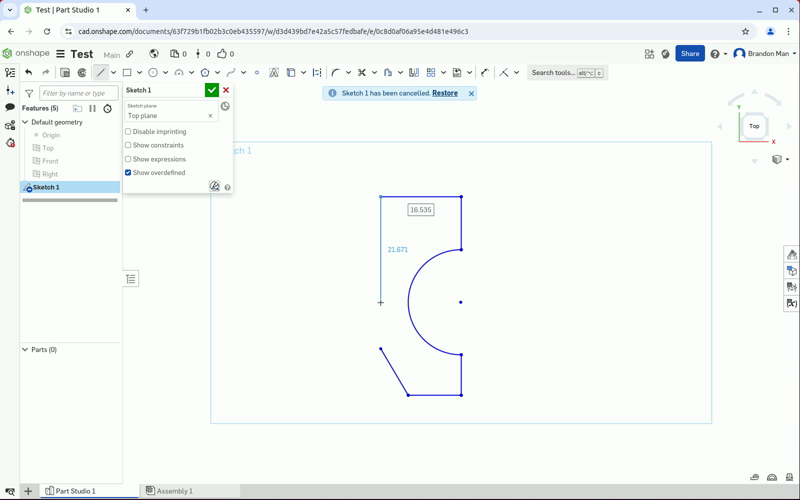
click(380, 302)
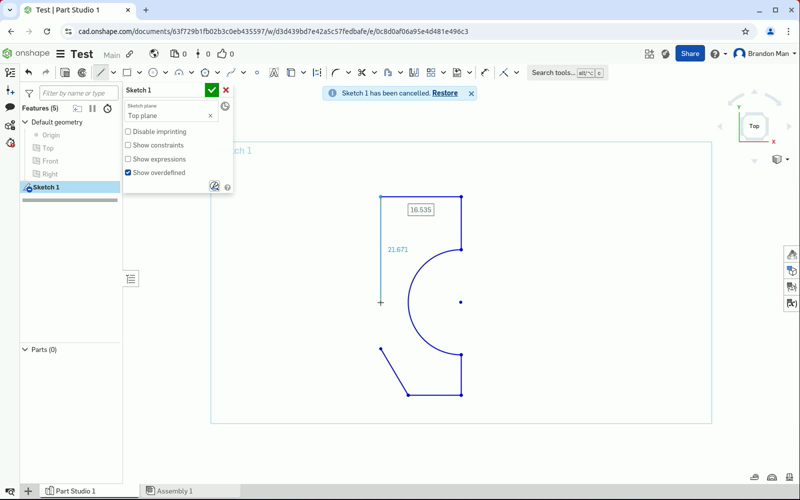
key_up(shift)
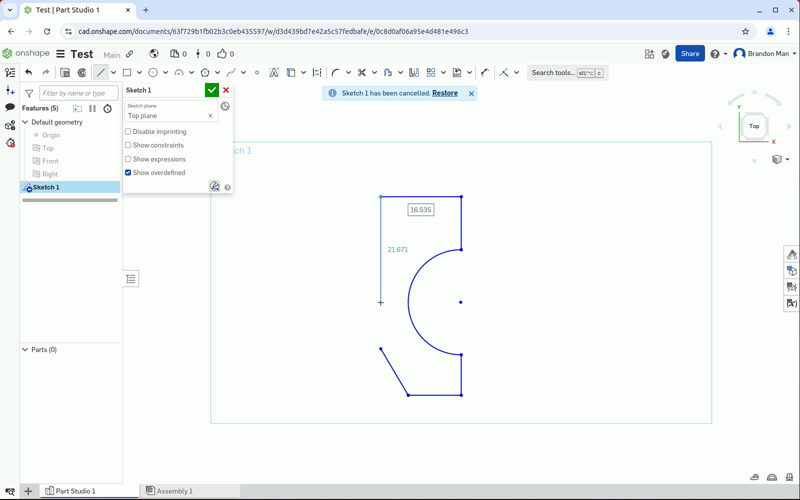
mouse_move(410, 302)
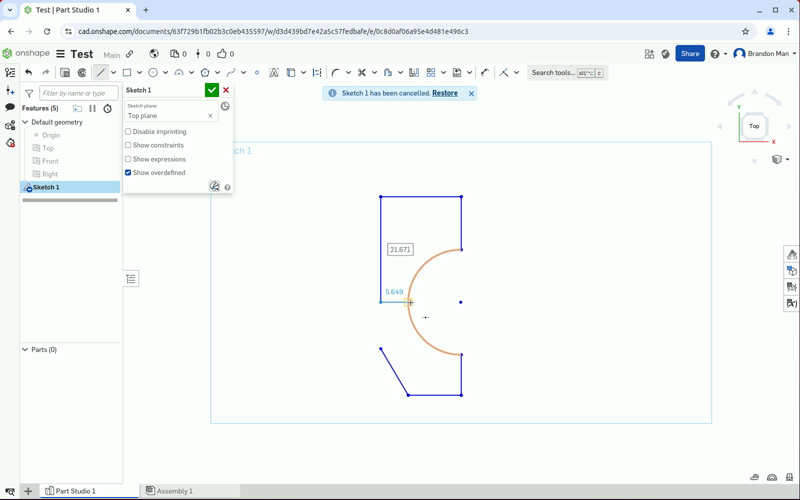
key_down(shift)
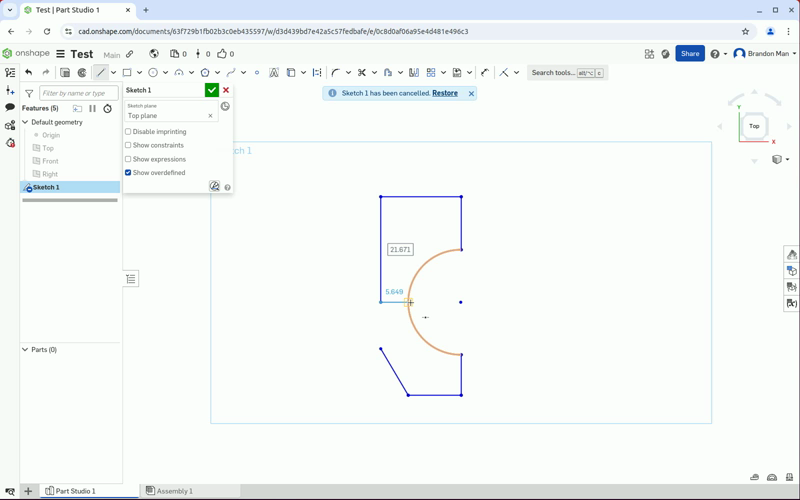
mouse_move(380, 348)
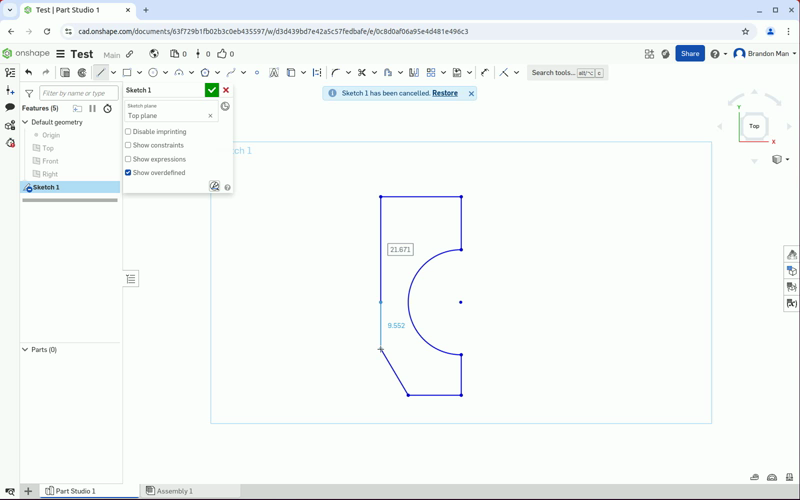
key_up(shift)
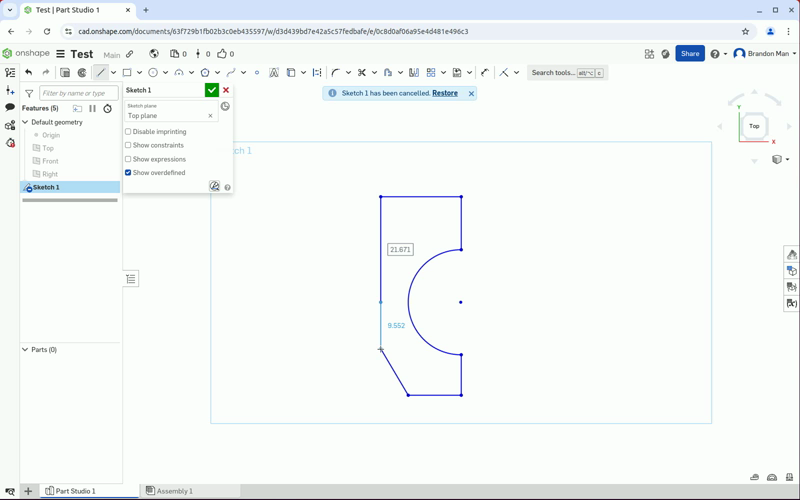
click(380, 348)
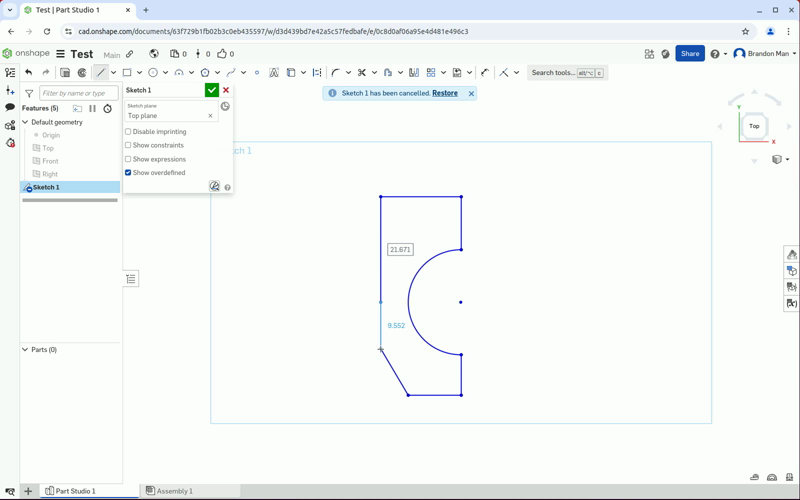
key(esc)
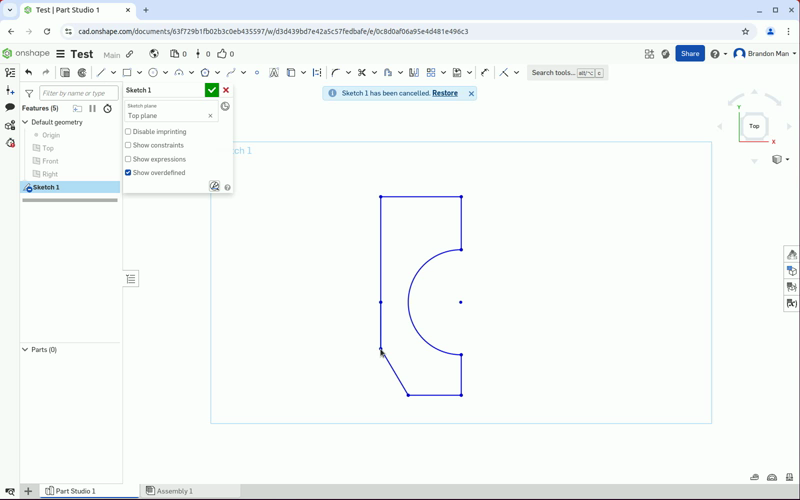
mouse_move(405, 307)
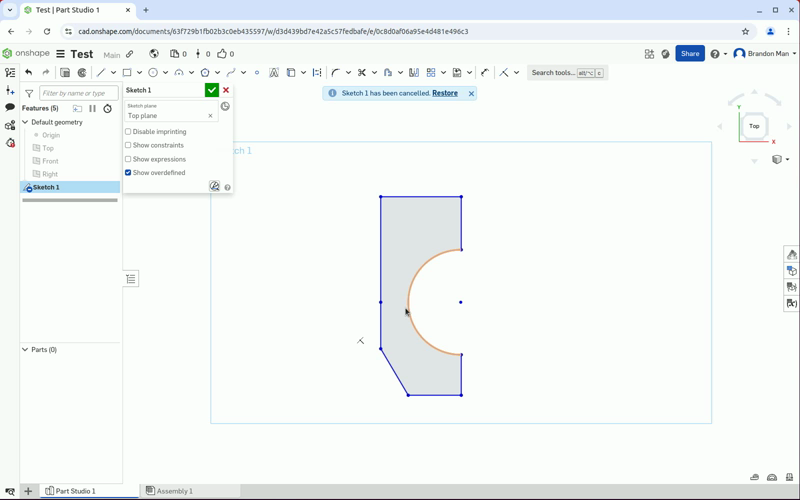
scroll(6)
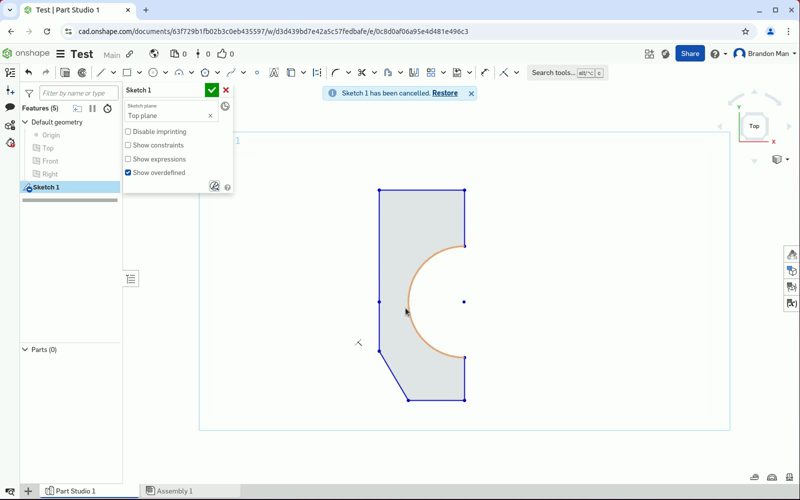
scroll(6)
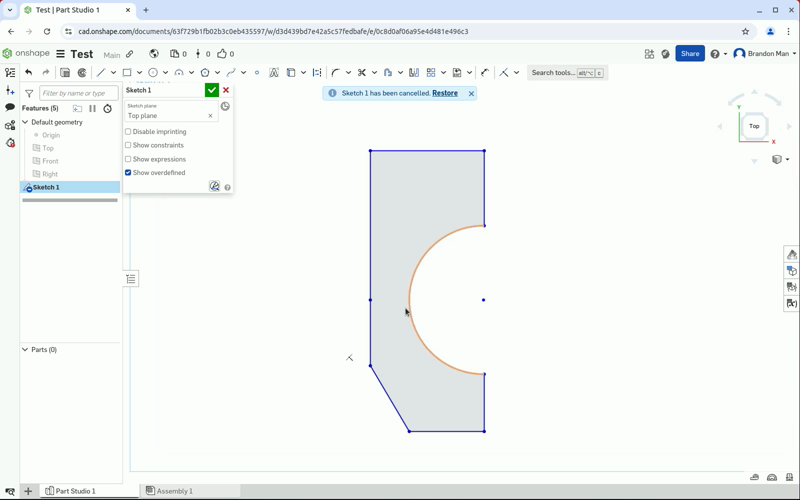
scroll(6)
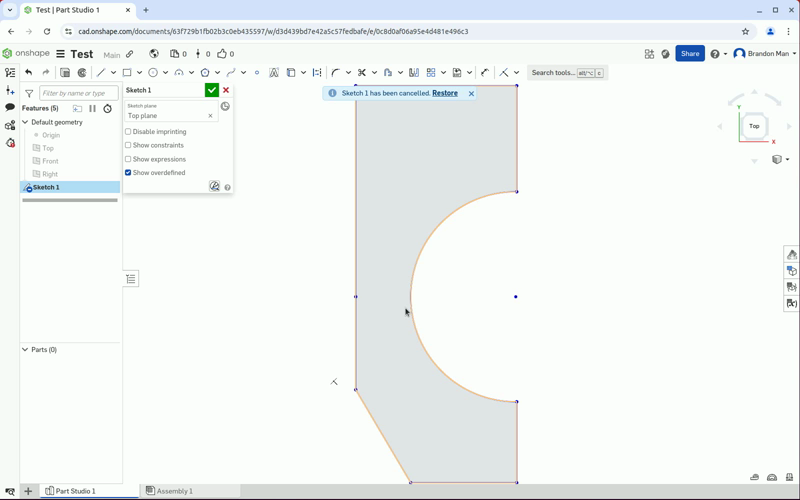
scroll(6)
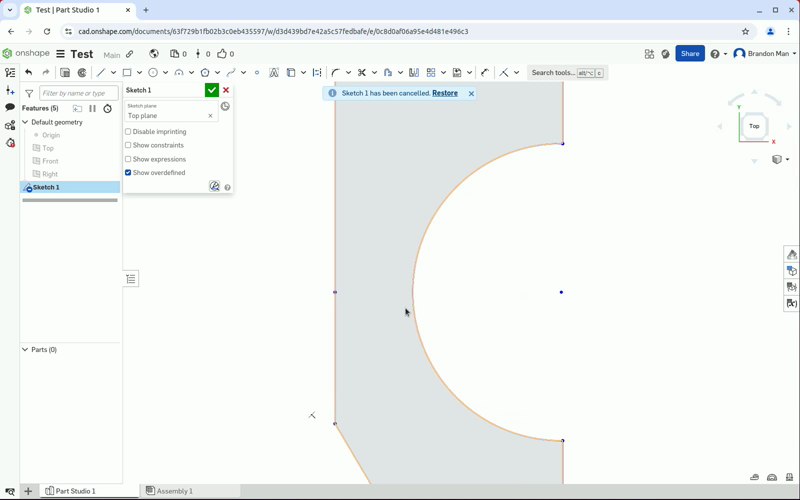
scroll(6)
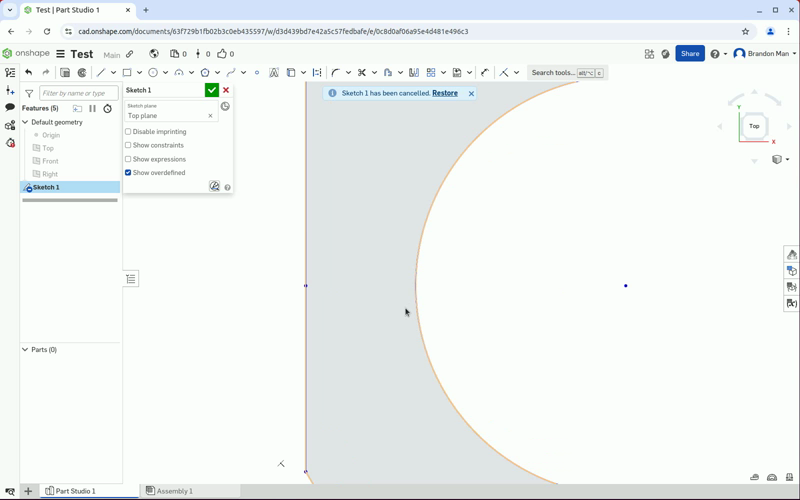
scroll(6)
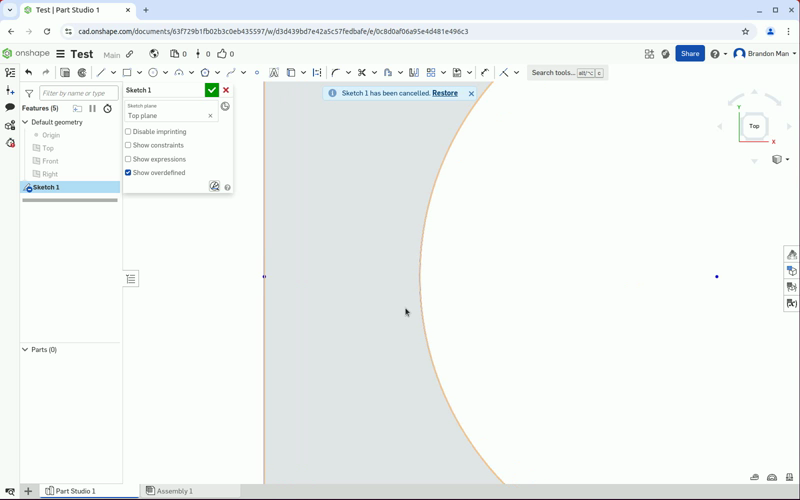
scroll(6)
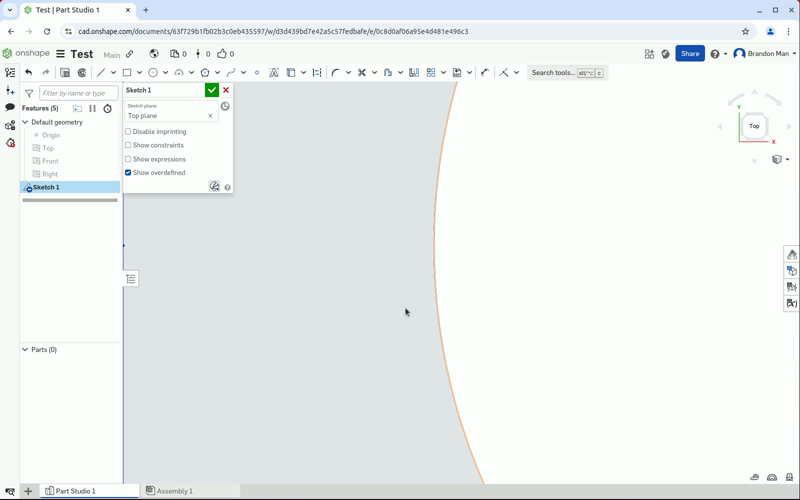
click(405, 307)
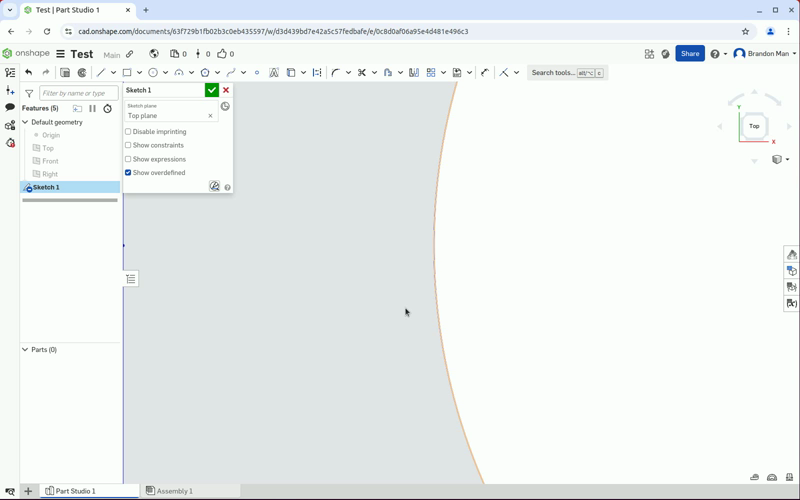
scroll(-6)
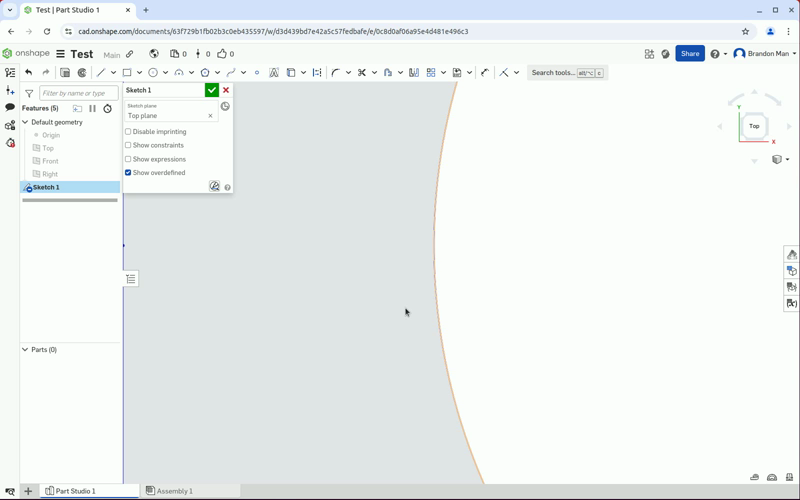
scroll(-6)
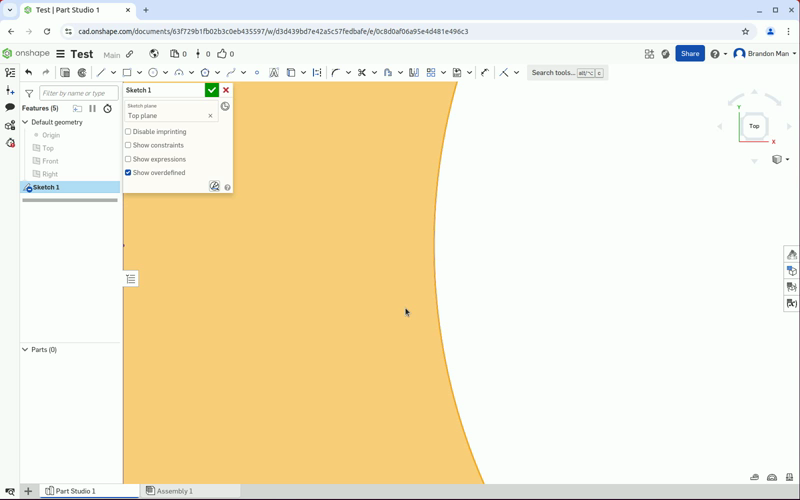
scroll(-6)
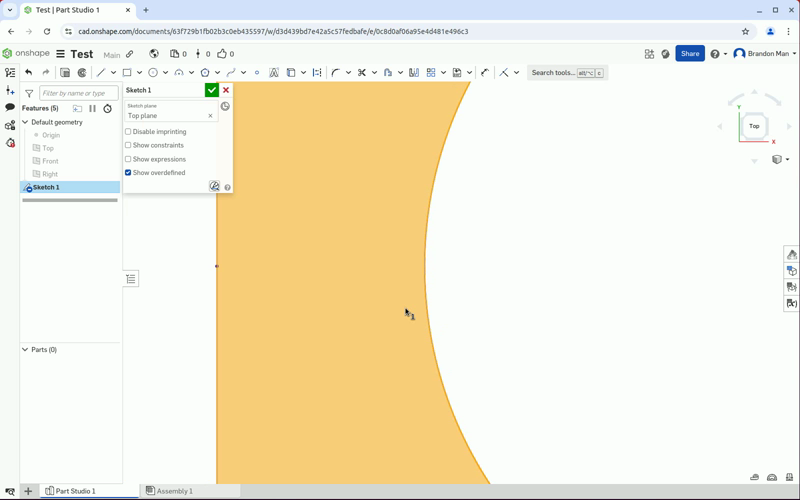
scroll(-6)
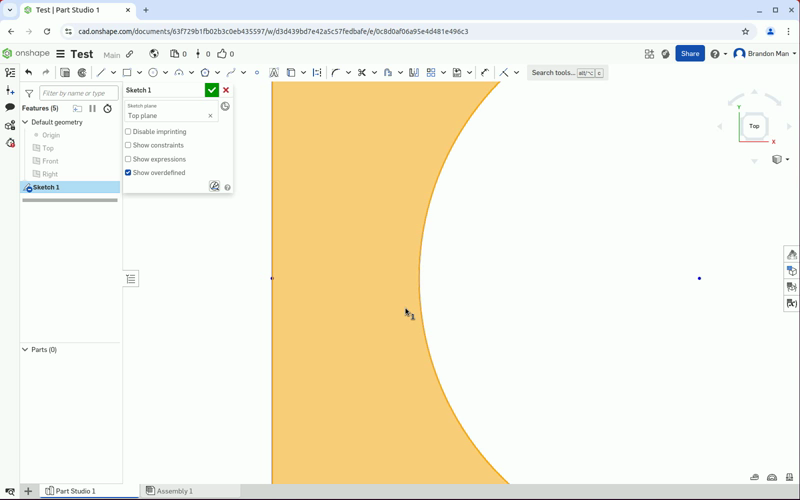
scroll(-6)
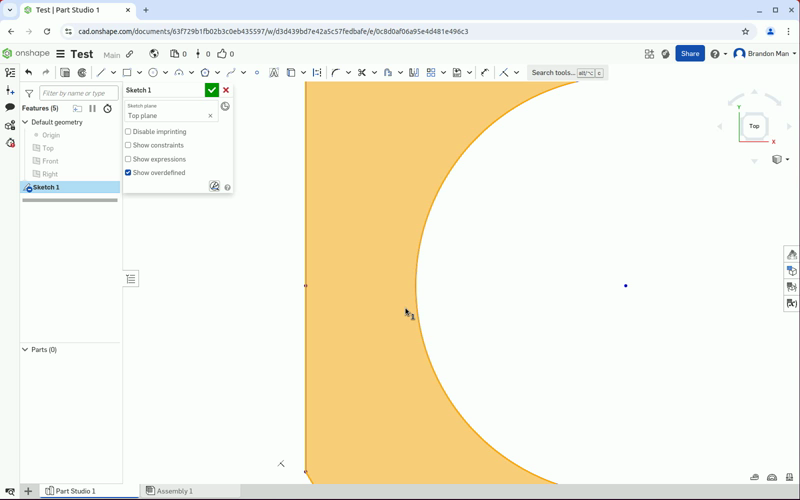
scroll(-6)
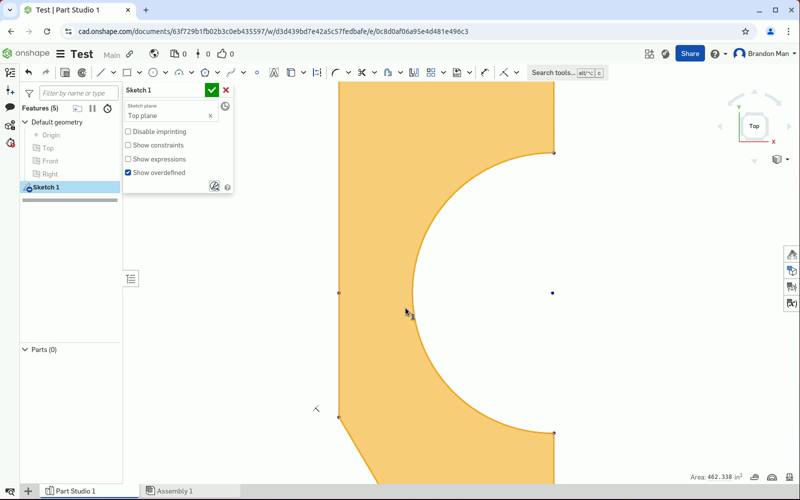
scroll(-6)
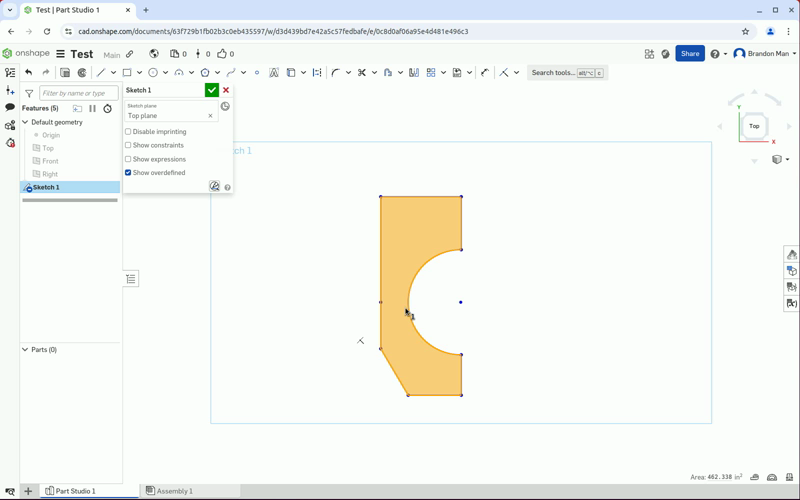
mouse_move(73, 352)
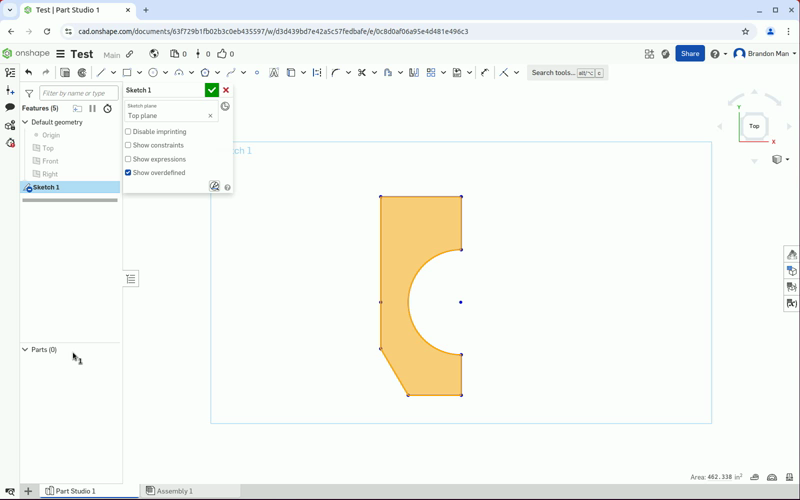
key(shift+y)
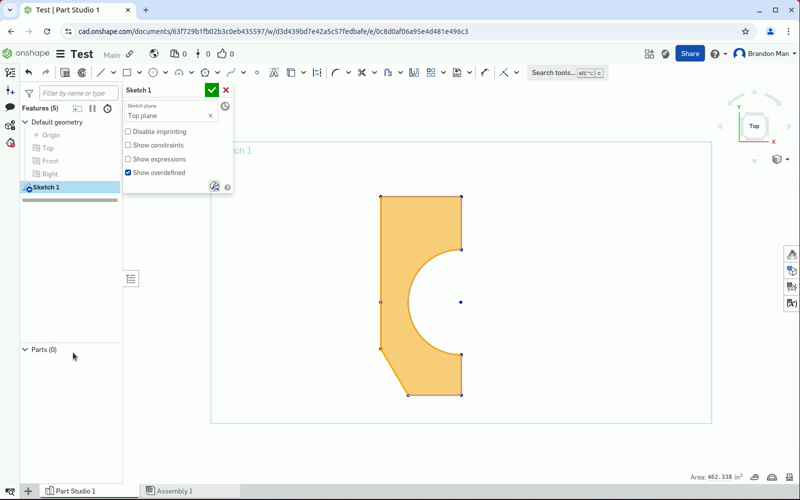
key(shift+e)
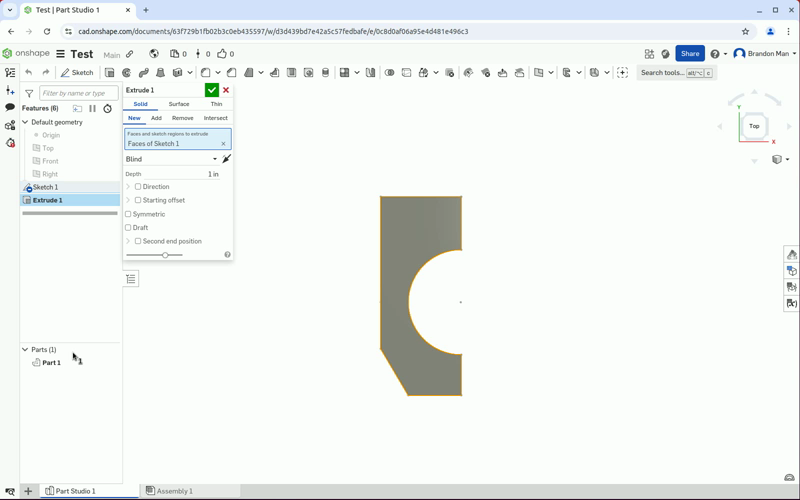
mouse_move(143, 106)
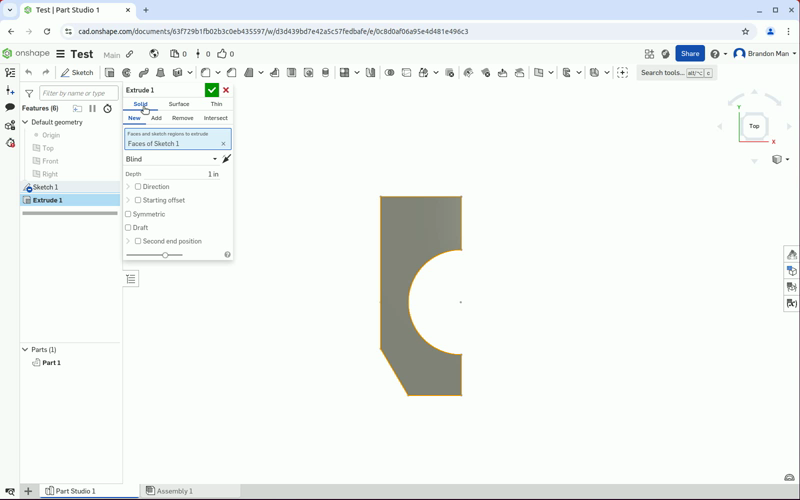
click(143, 106)
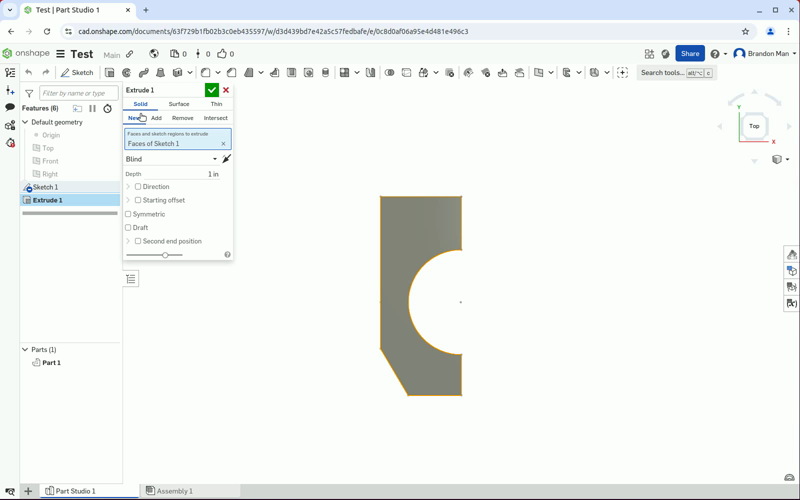
mouse_move(137, 120)
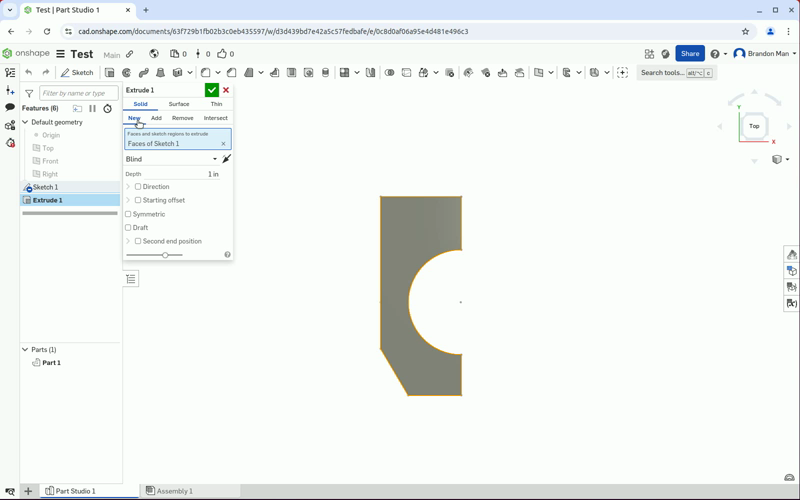
click(137, 120)
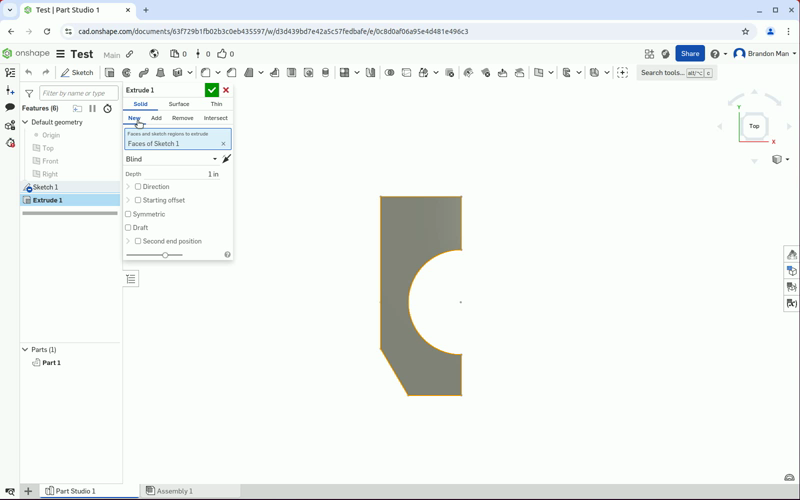
key(tab, 4)
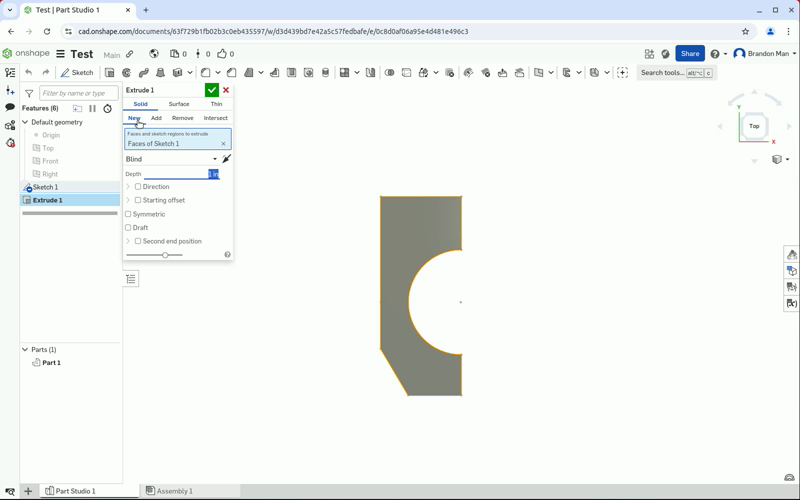
text(2.648)
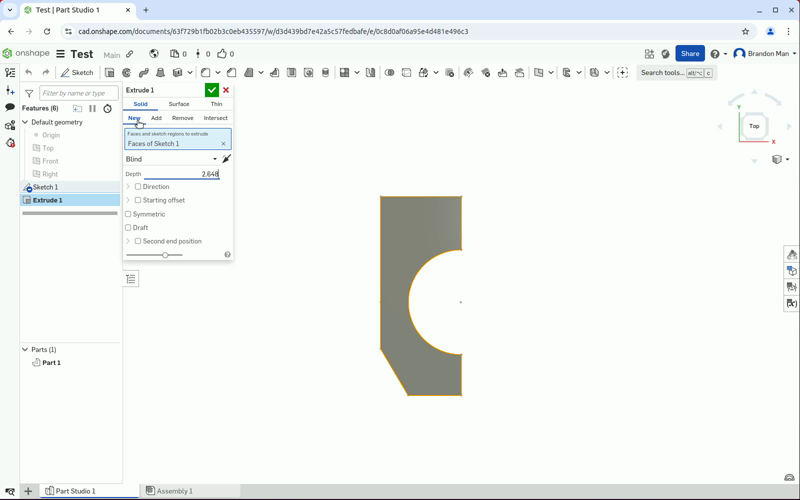
key(enter)
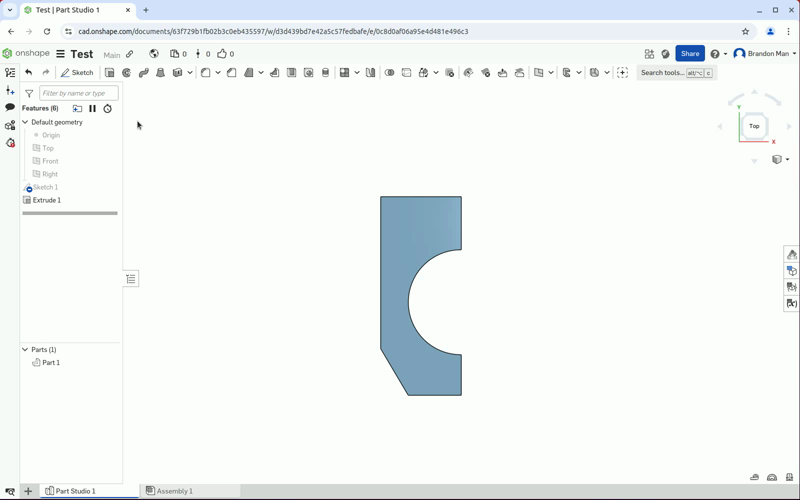
key(shift+h)
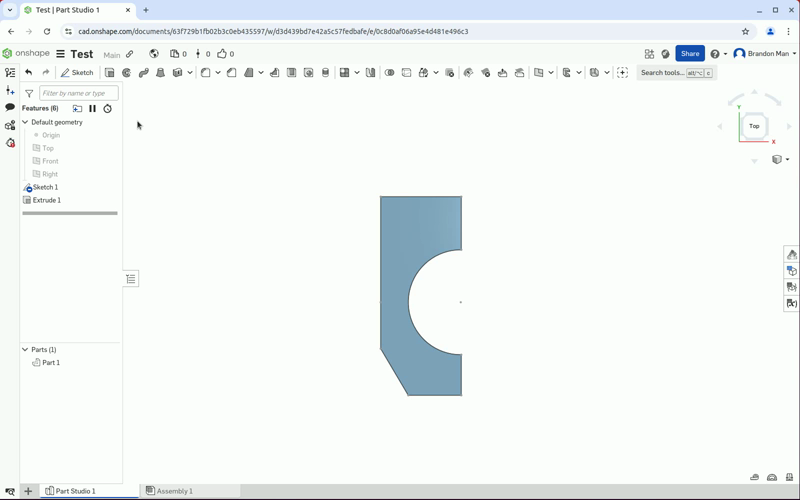
key(shift+h)
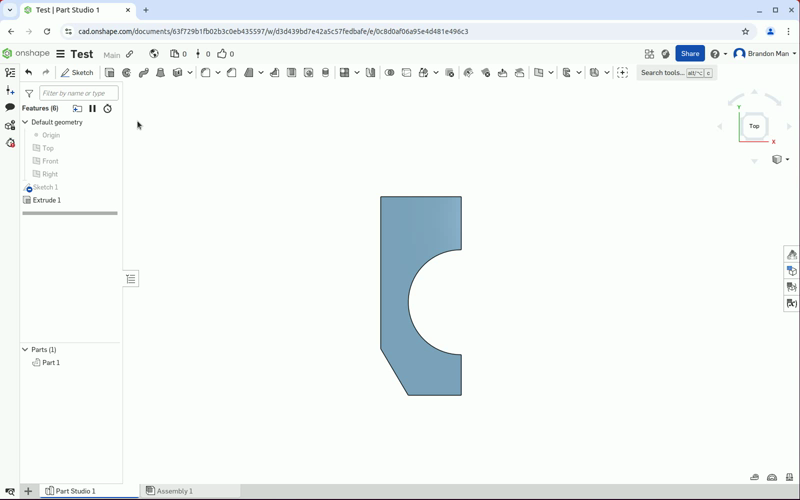
mouse_move(73, 189)
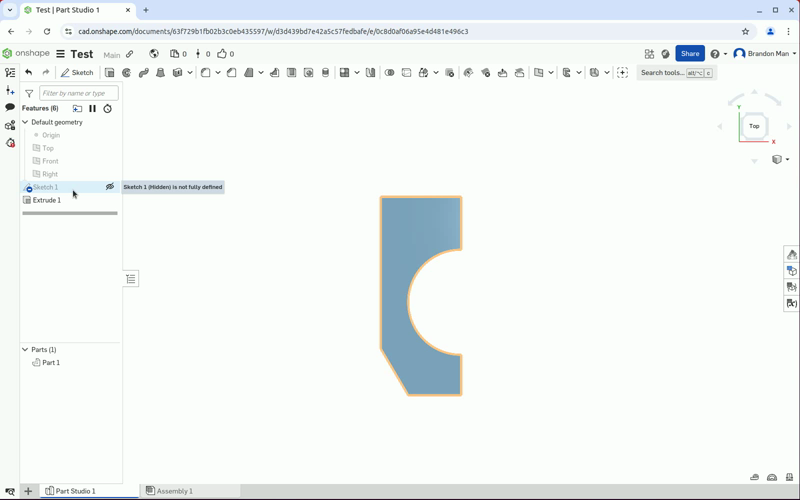
click(73, 189)
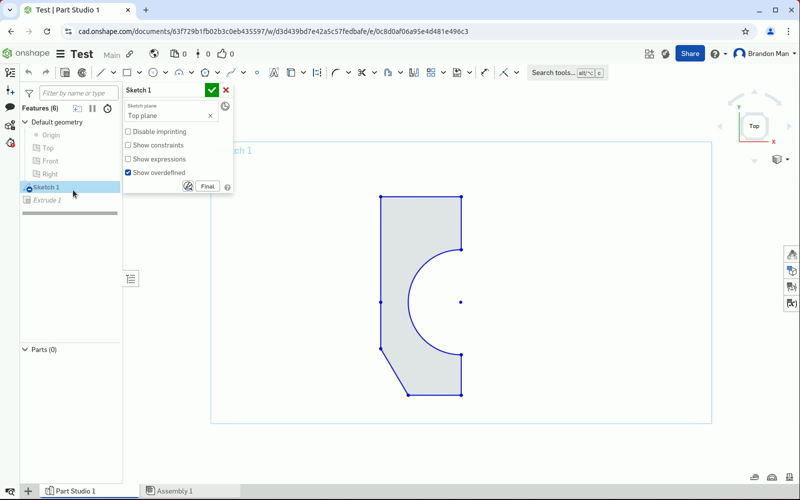
mouse_move(229, 92)
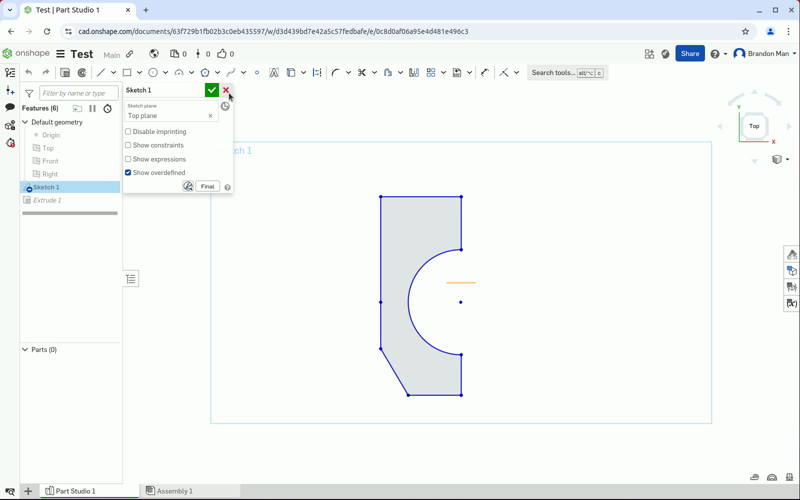
click(229, 92)
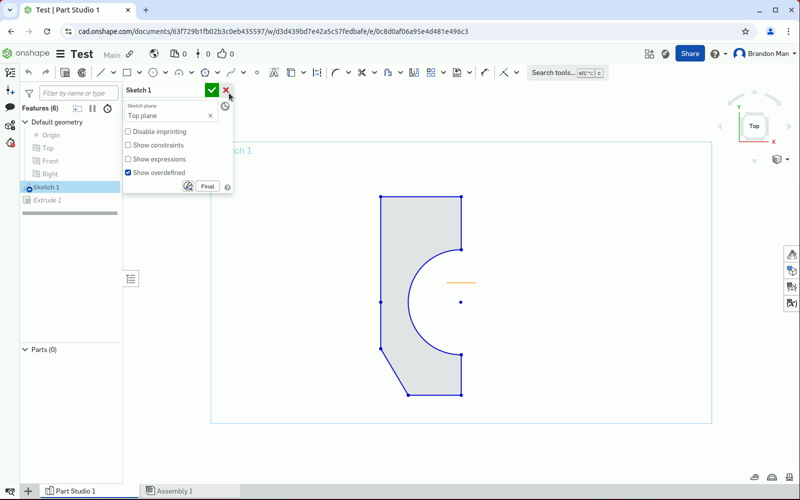
key(shift+s)
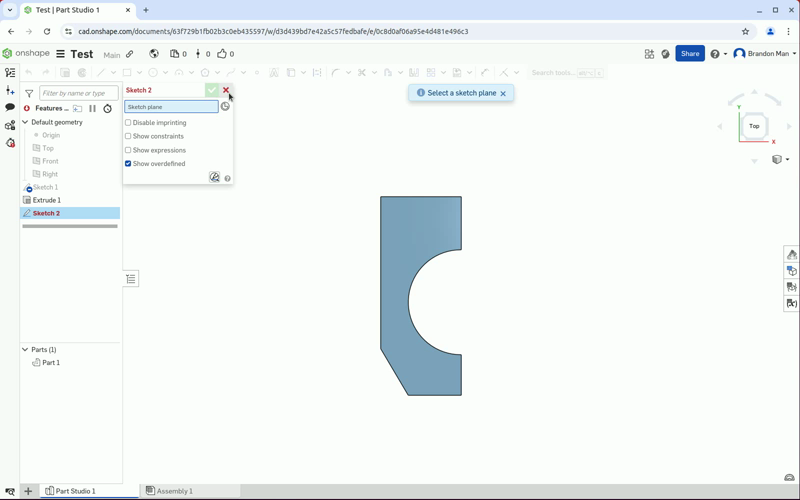
mouse_move(73, 150)
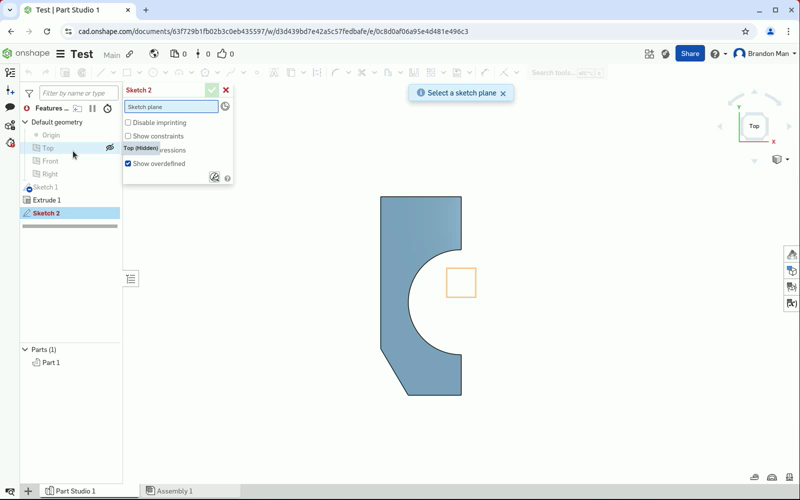
click(73, 150)
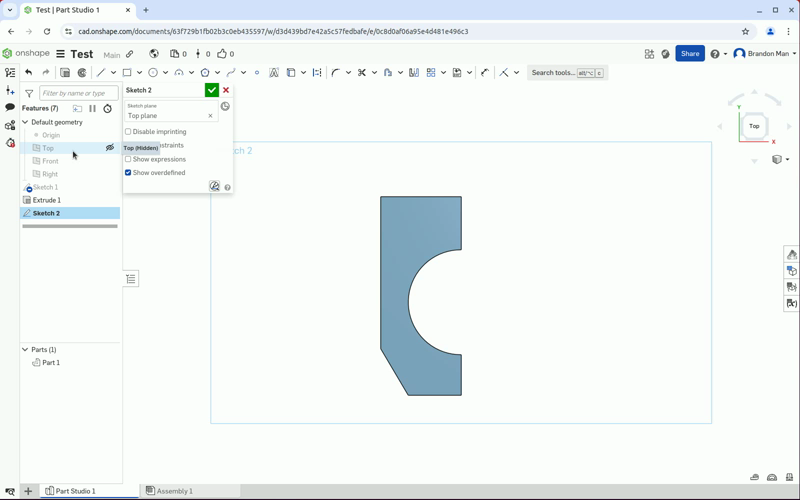
mouse_move(73, 352)
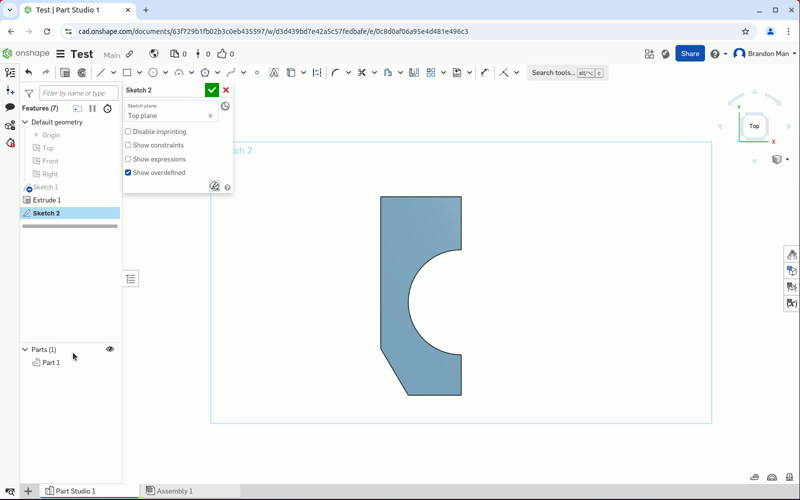
key(y)
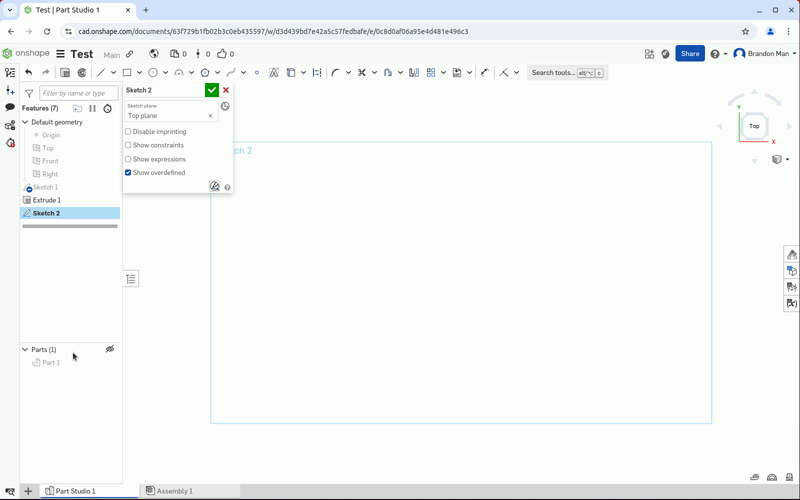
key(l)
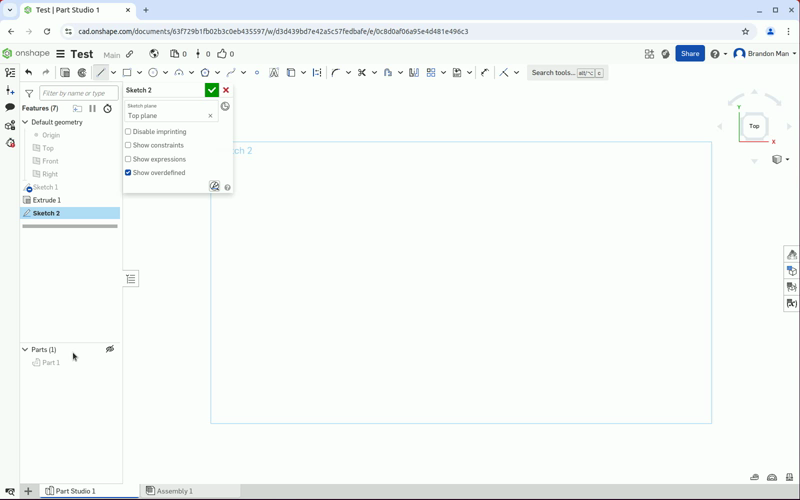
key_down(shift)
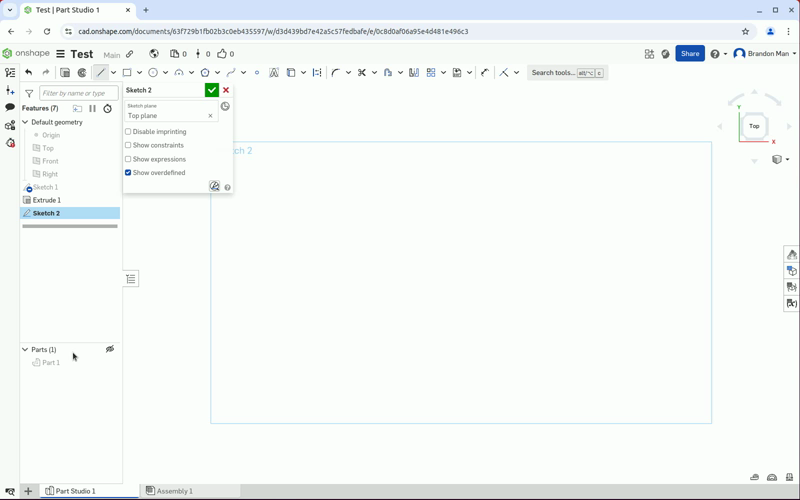
mouse_move(460, 395)
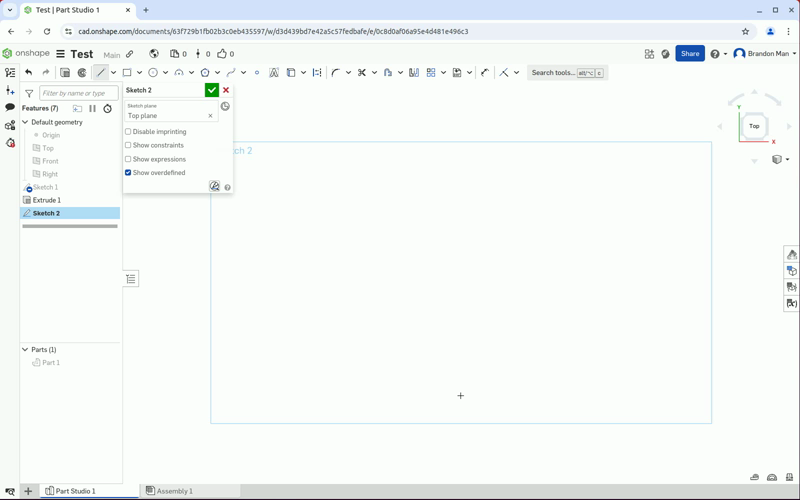
click(460, 395)
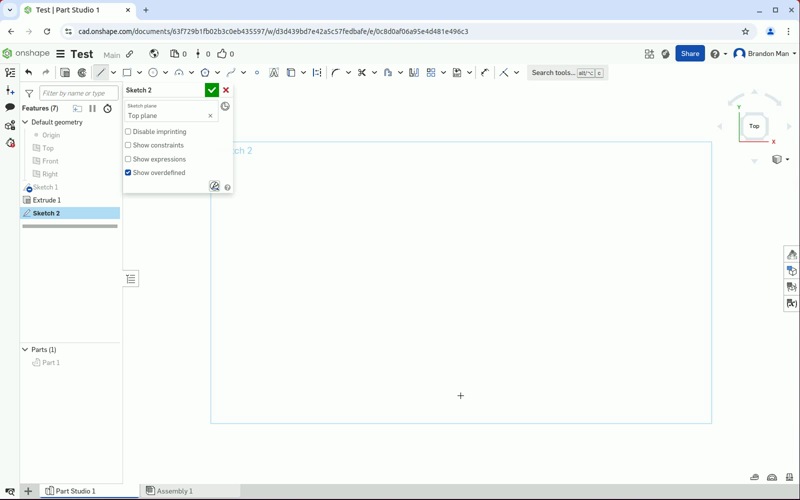
key_up(shift)
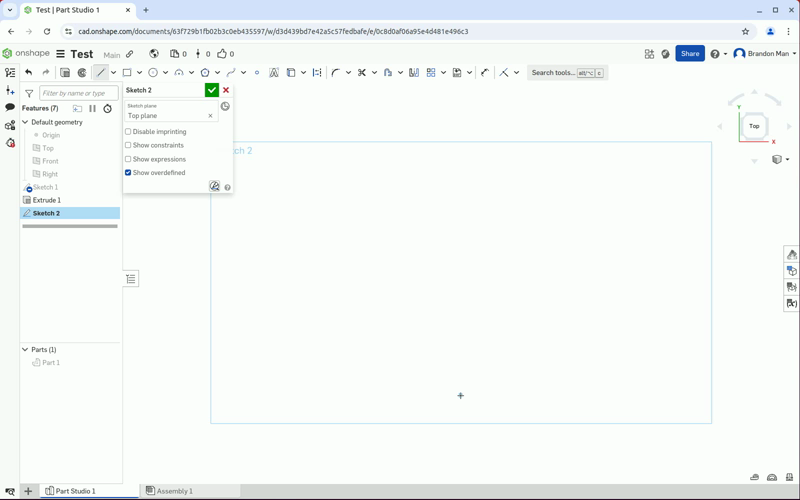
key_down(shift)
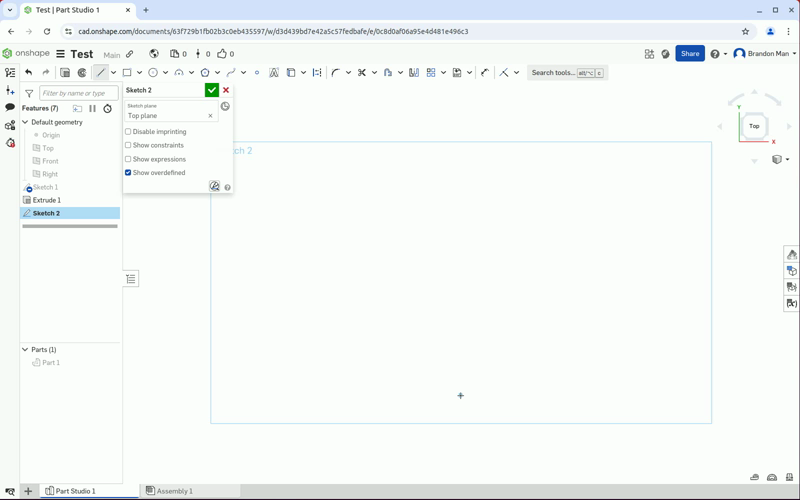
mouse_move(490, 395)
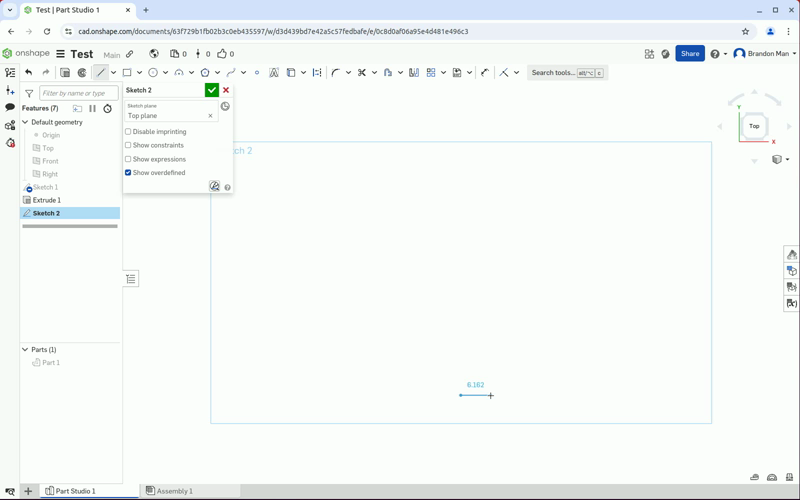
mouse_move(512, 395)
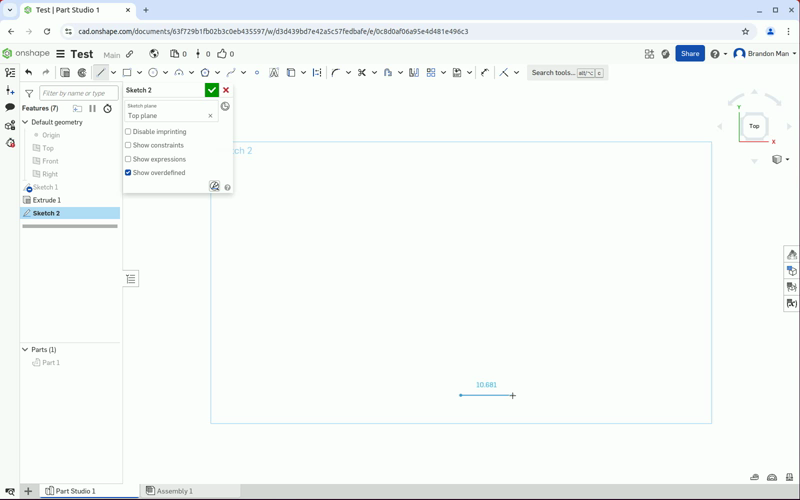
click(512, 395)
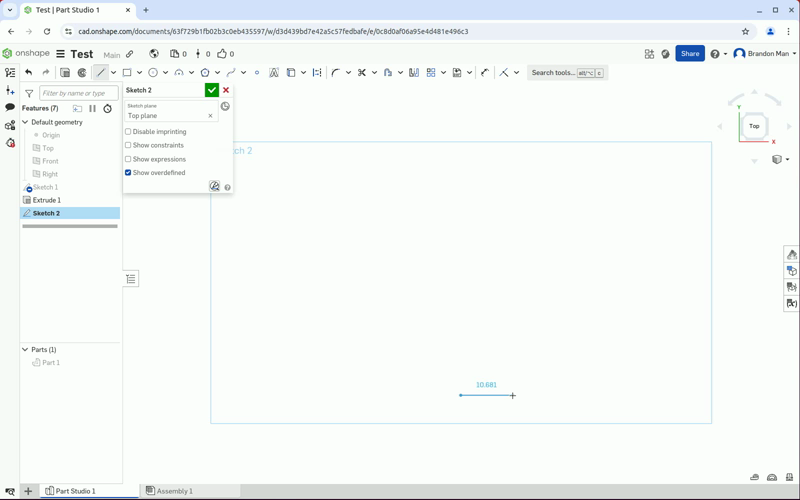
key_up(shift)
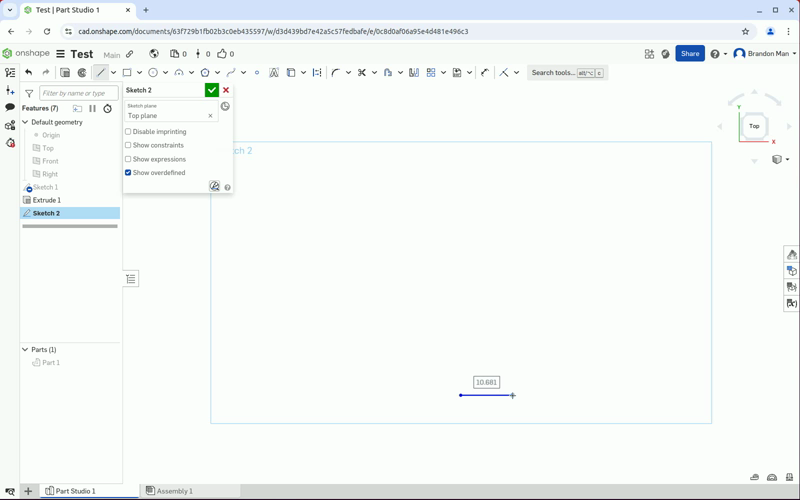
key_down(shift)
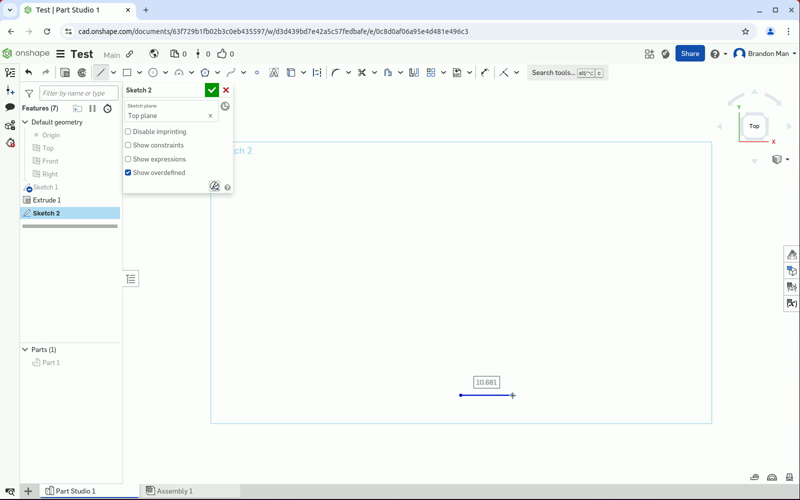
mouse_move(542, 395)
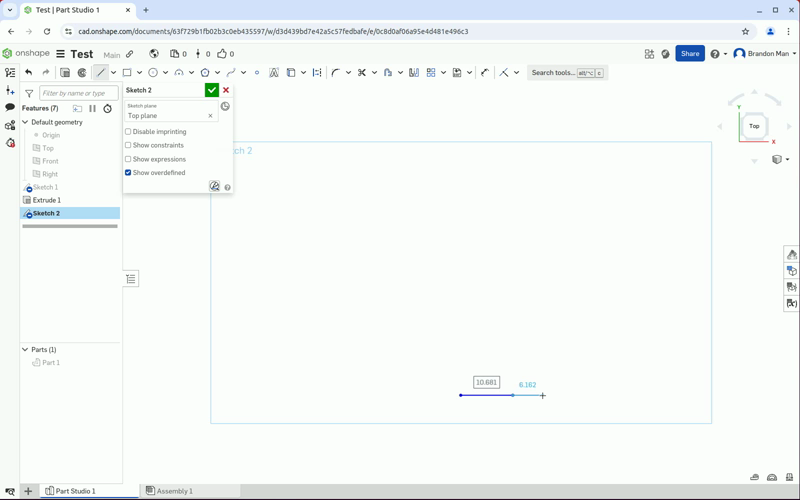
mouse_move(539, 349)
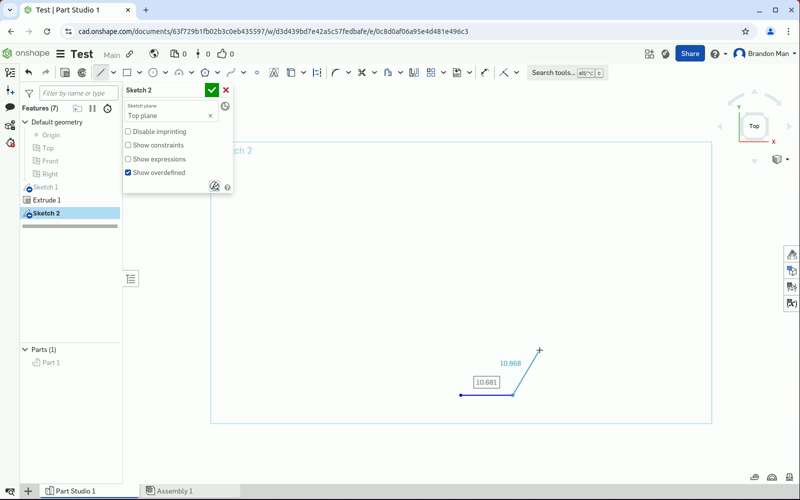
click(539, 349)
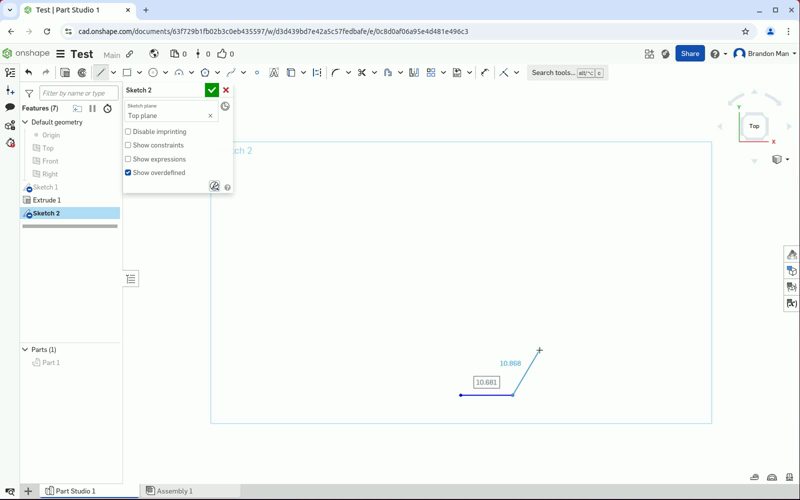
key_up(shift)
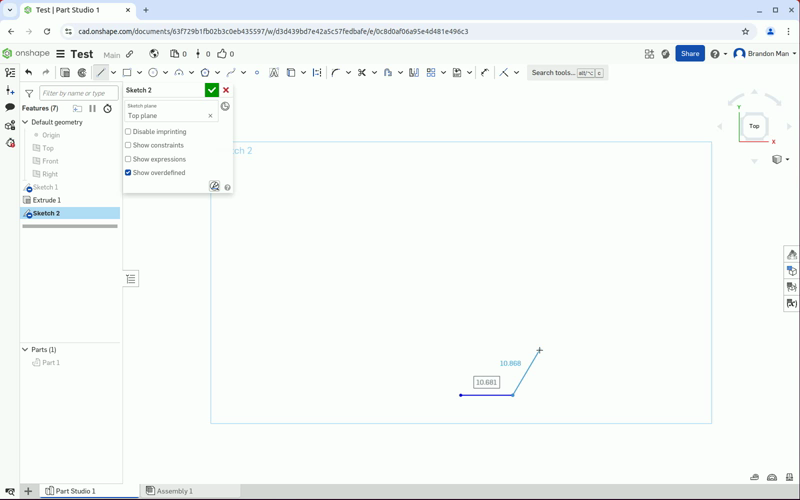
key_down(shift)
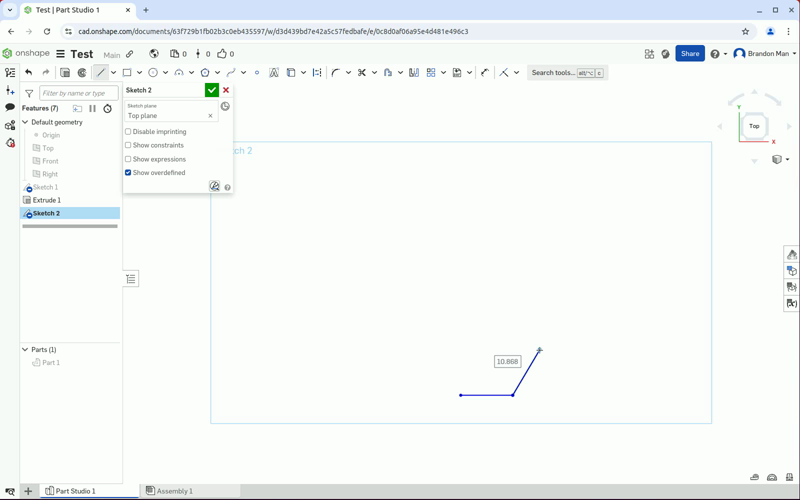
mouse_move(569, 349)
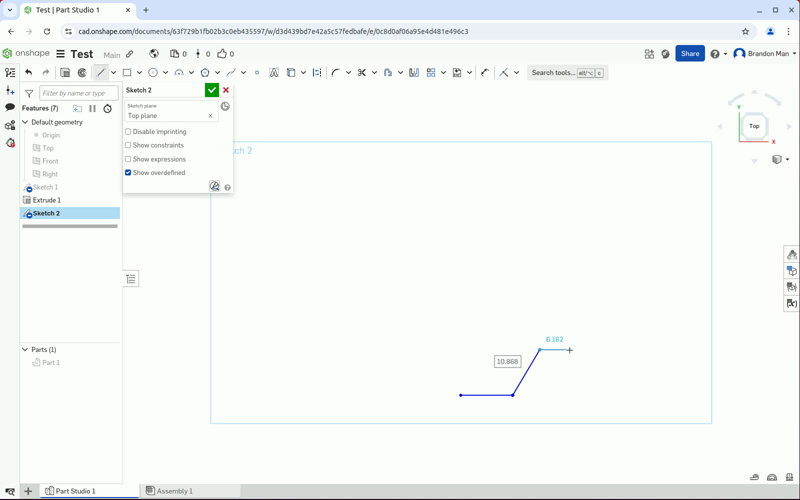
mouse_move(539, 304)
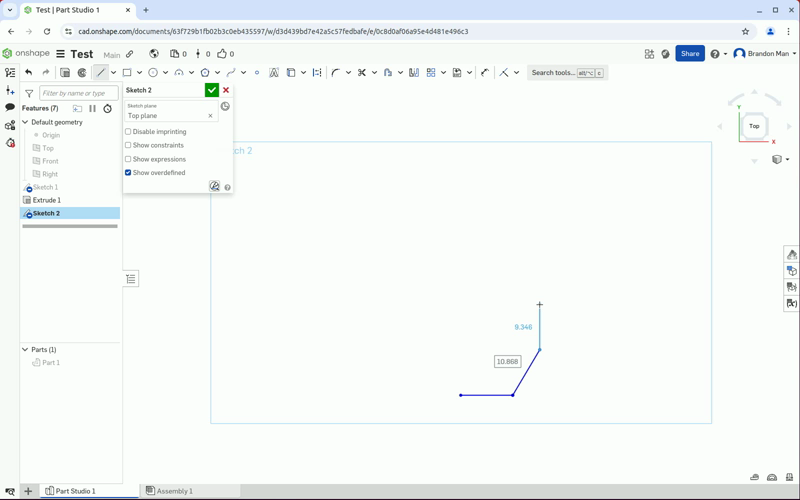
click(539, 304)
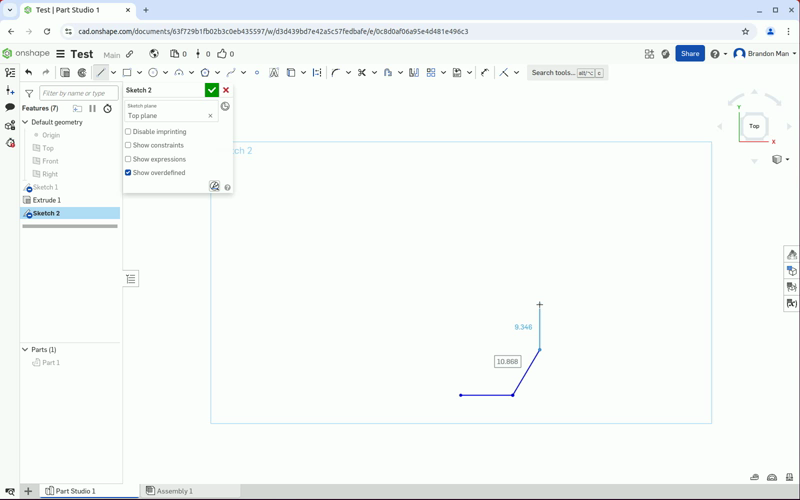
key_up(shift)
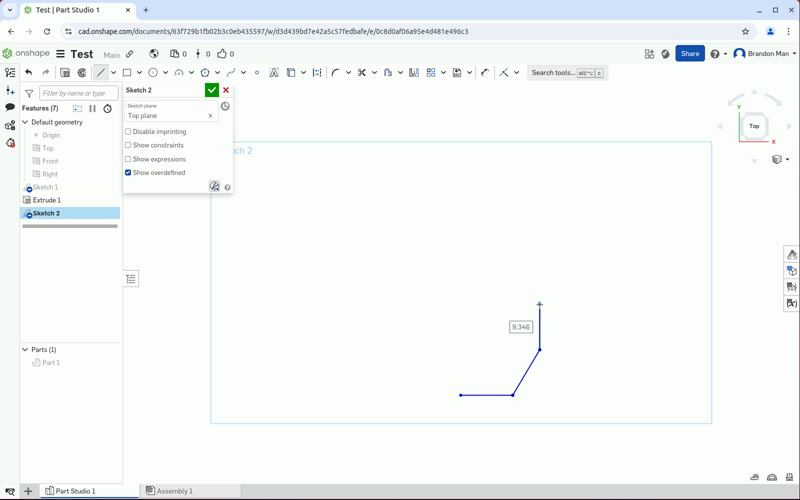
key_down(shift)
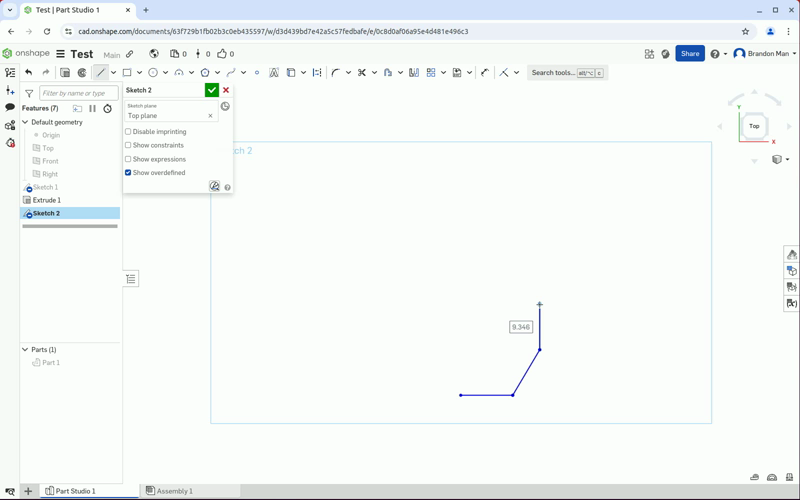
mouse_move(539, 198)
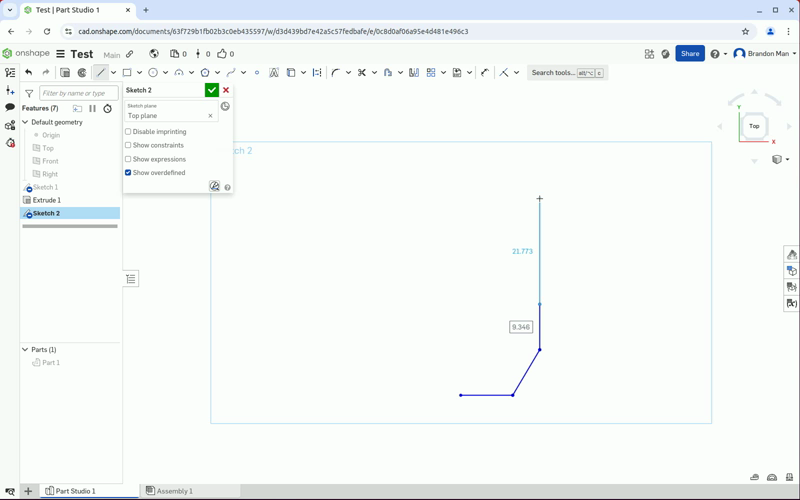
click(539, 198)
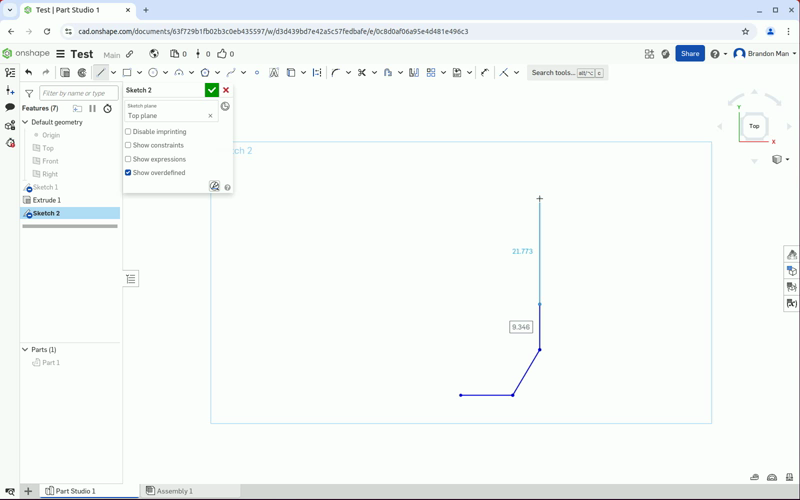
key_up(shift)
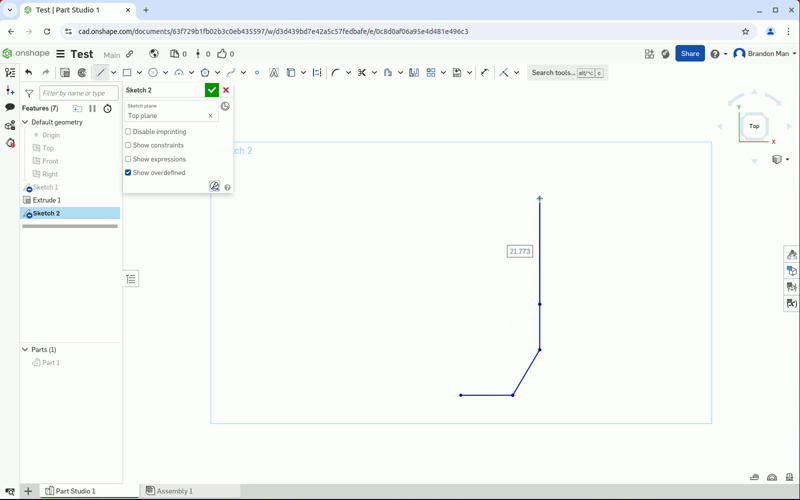
key_down(shift)
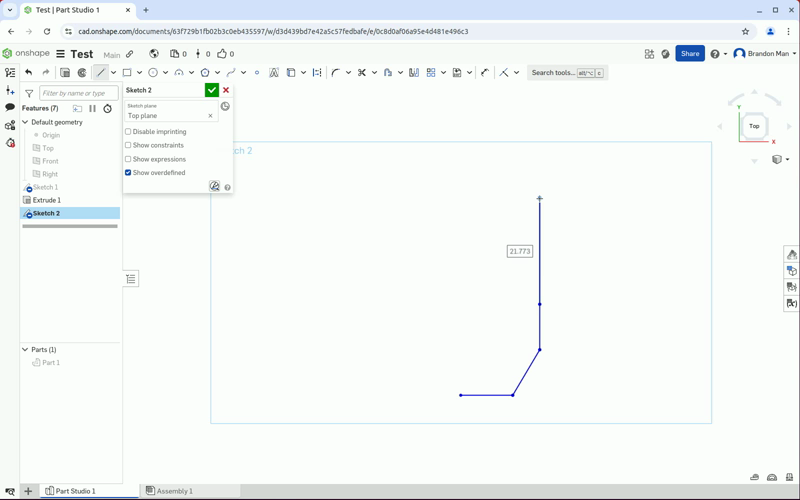
mouse_move(460, 198)
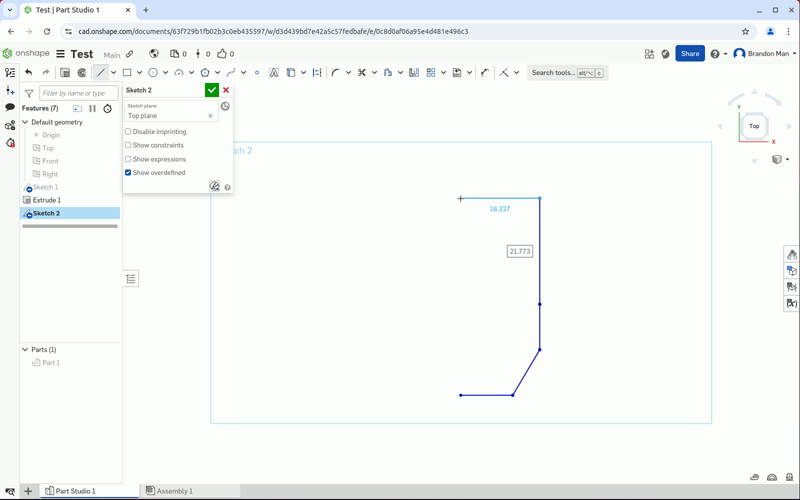
click(460, 198)
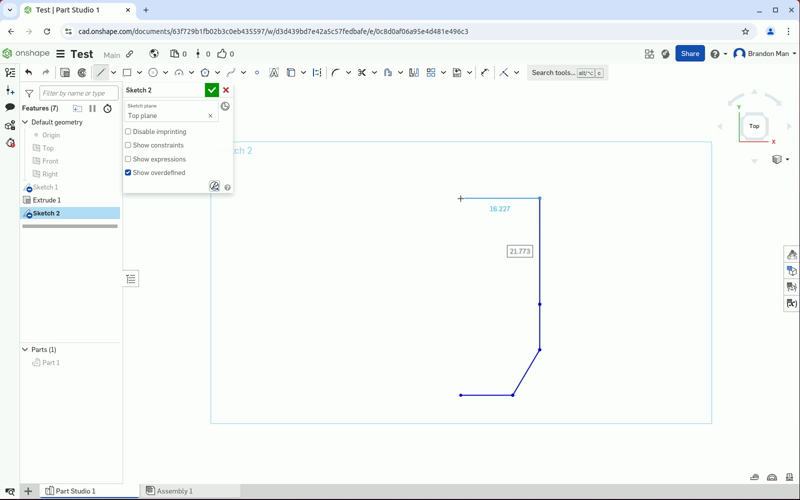
key_up(shift)
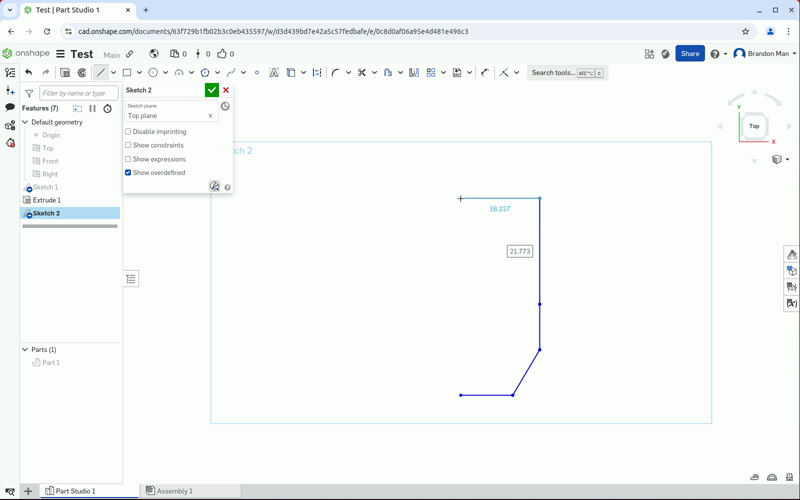
key_down(shift)
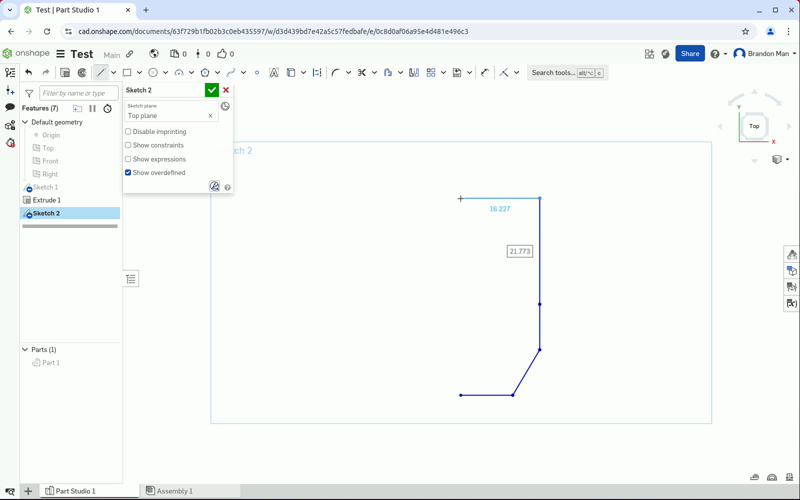
mouse_move(490, 198)
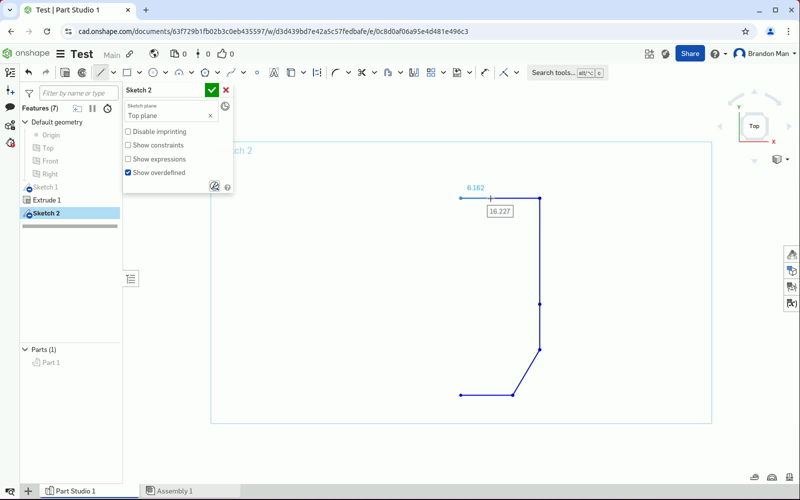
mouse_move(460, 250)
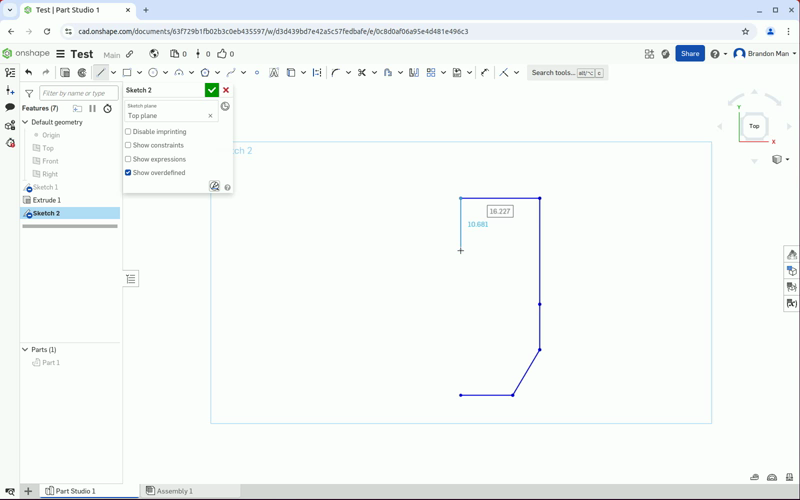
click(460, 250)
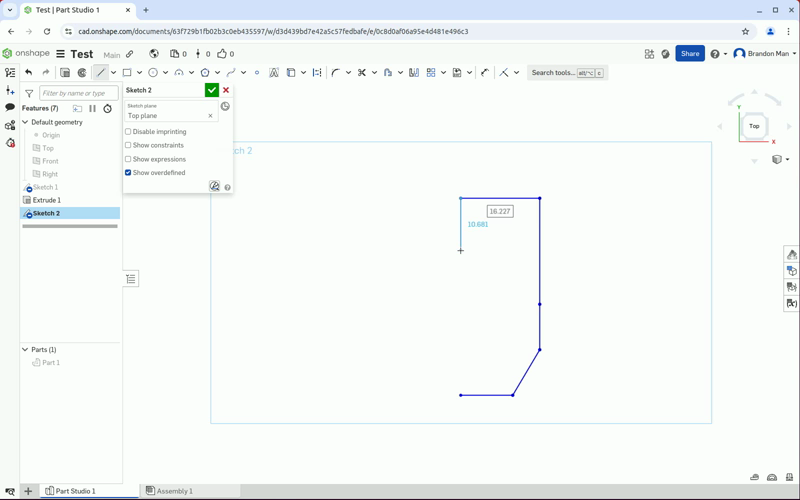
key_up(shift)
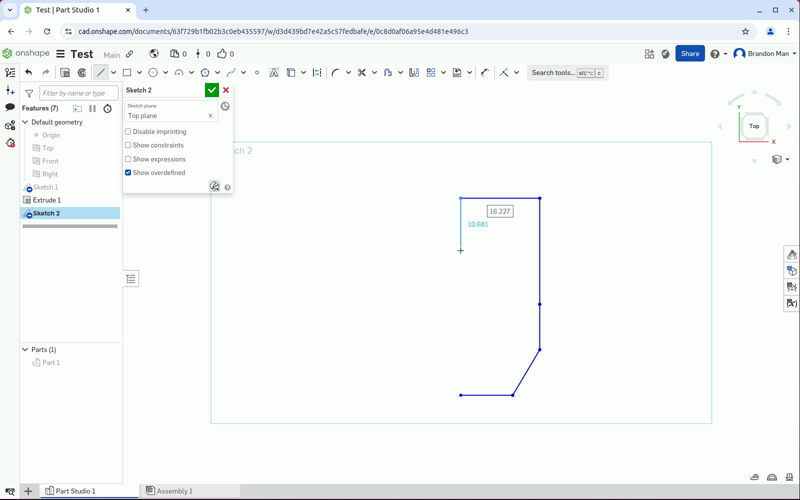
key(esc)
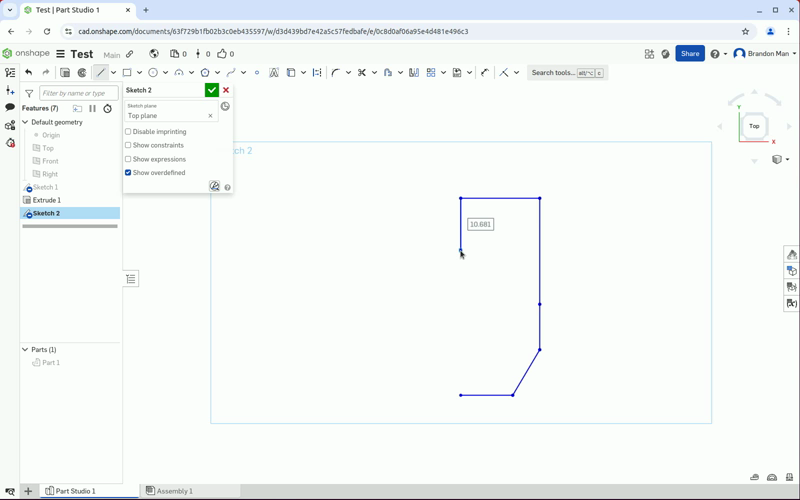
key(a)
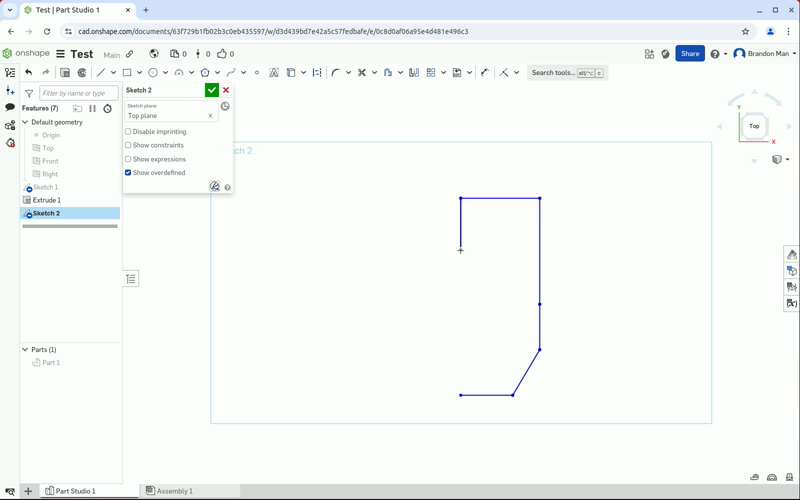
mouse_move(460, 250)
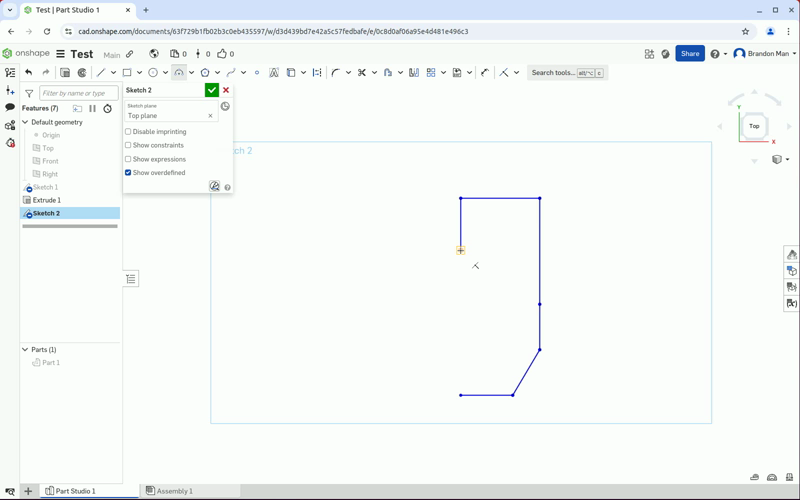
click(460, 250)
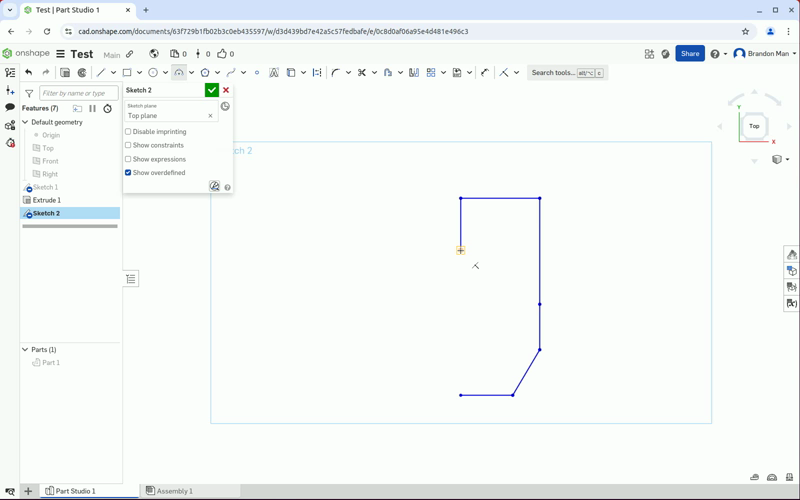
key_down(shift)
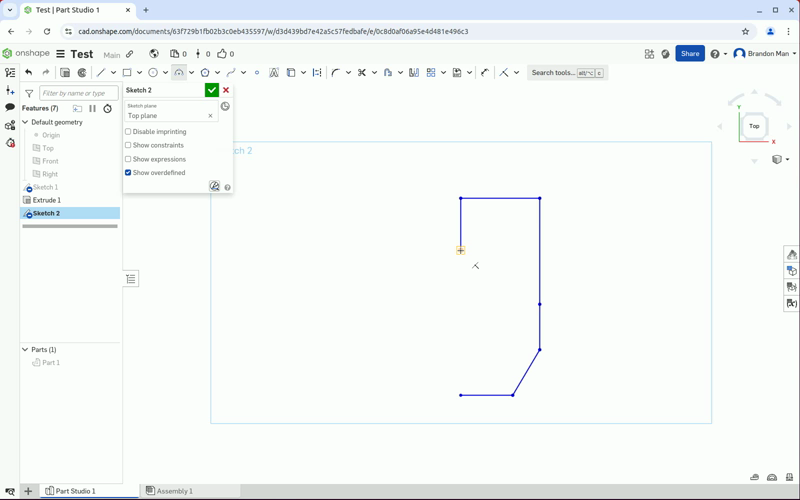
mouse_move(460, 356)
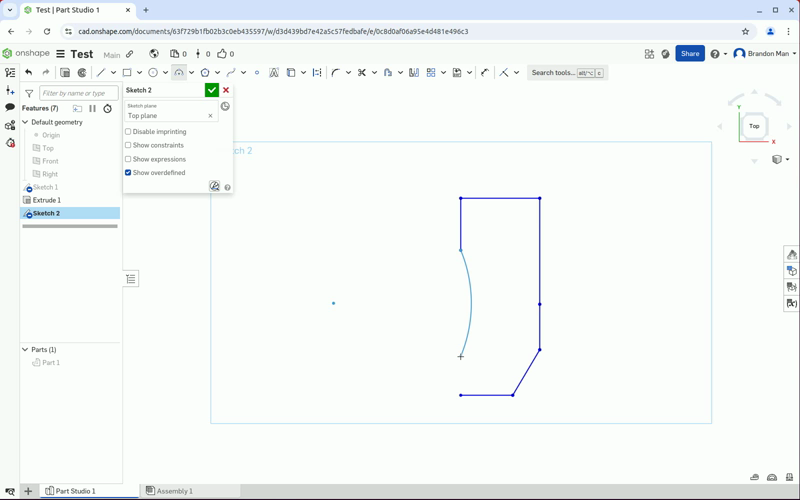
click(460, 356)
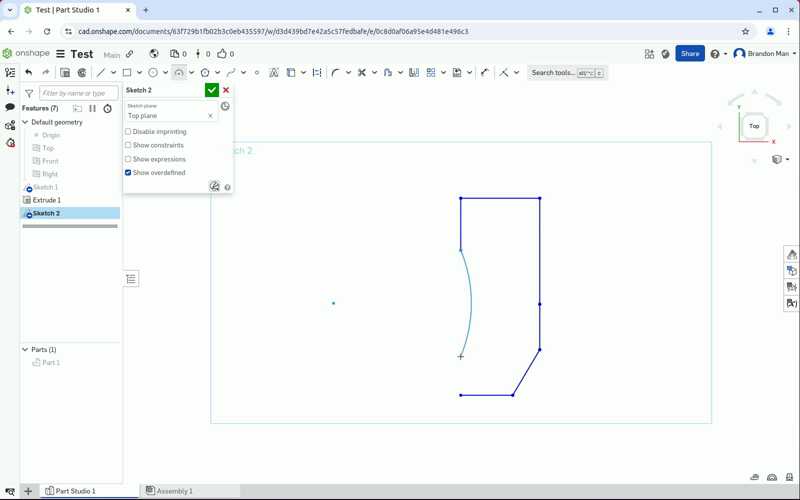
mouse_move(513, 303)
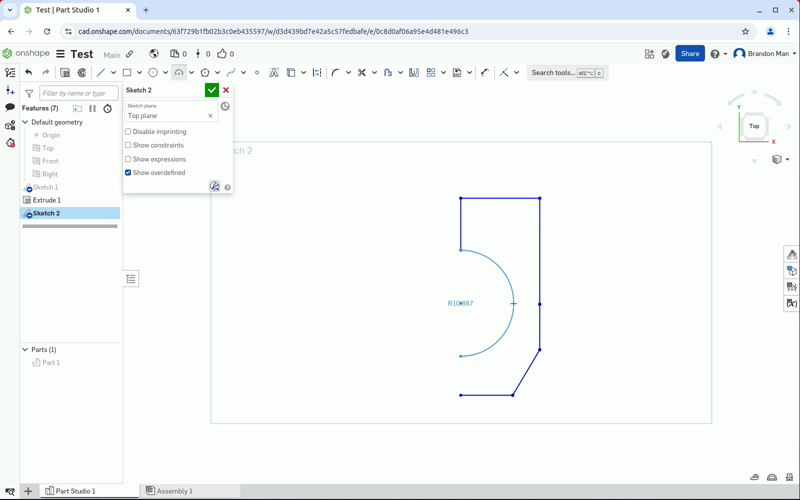
click(513, 303)
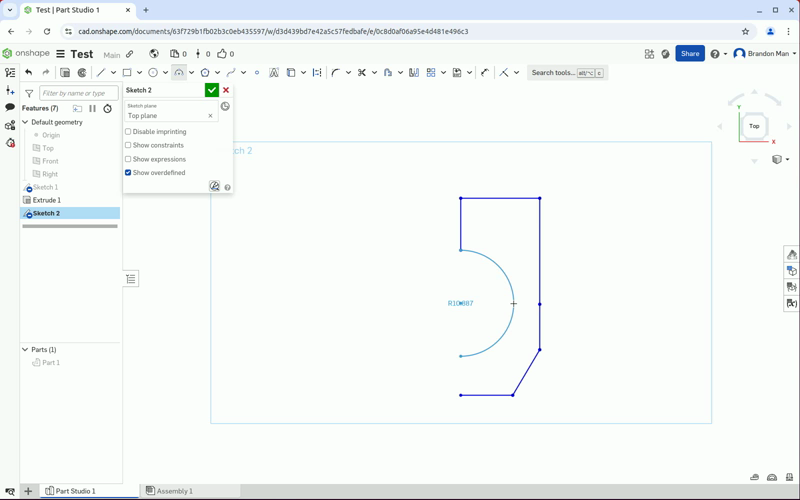
key_up(shift)
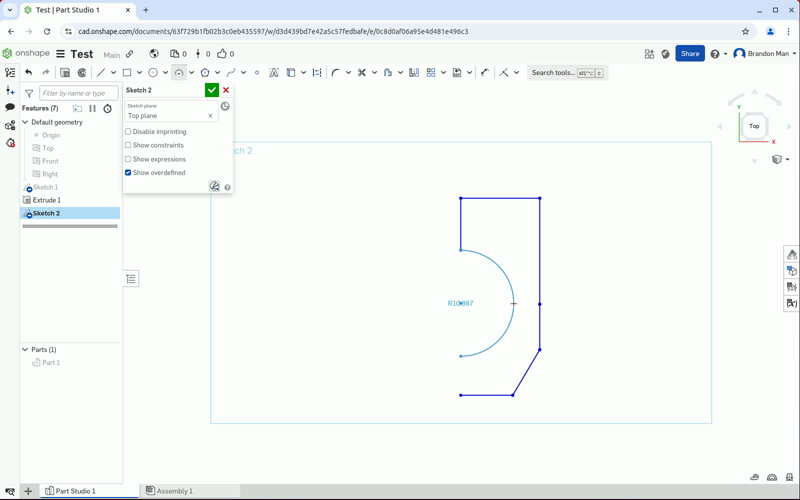
key(esc)
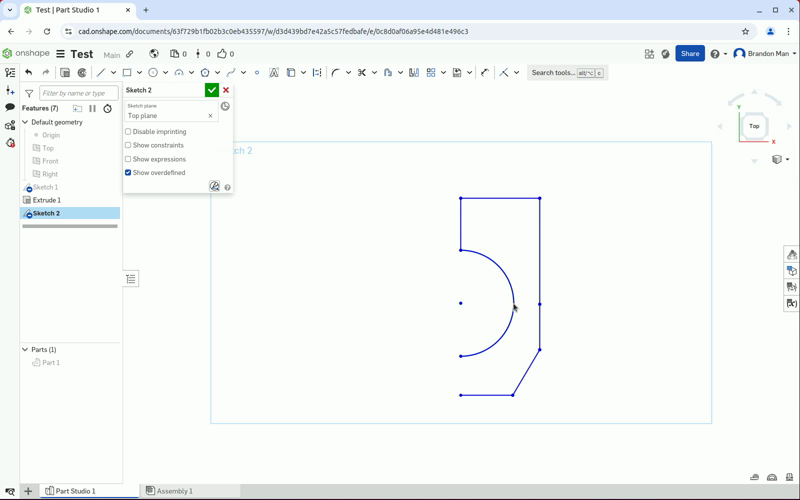
key(l)
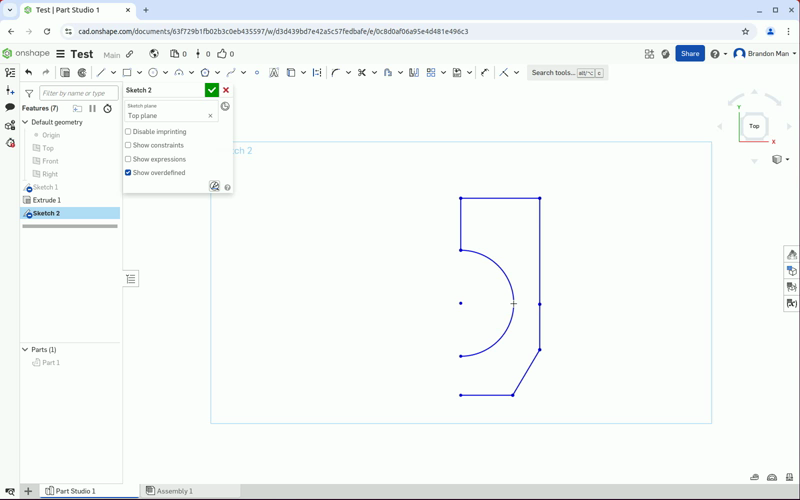
mouse_move(460, 356)
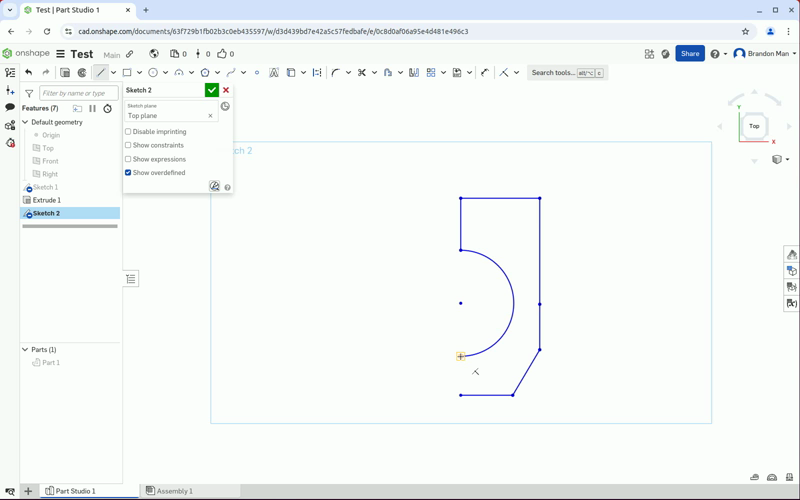
click(460, 356)
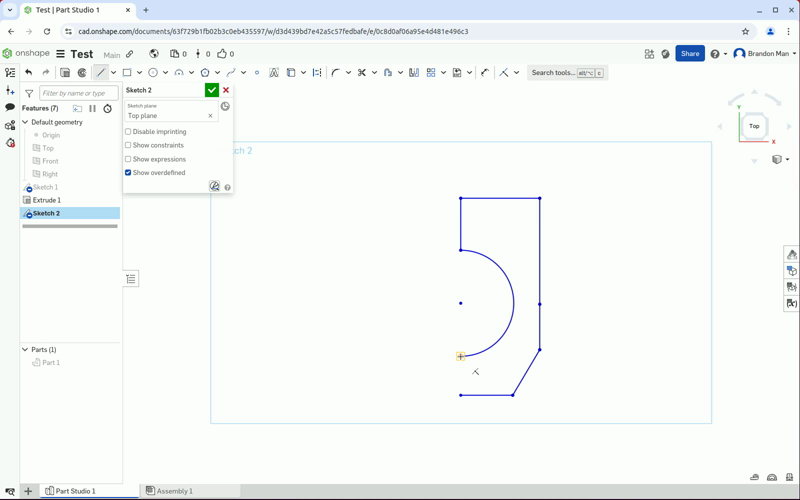
mouse_move(490, 356)
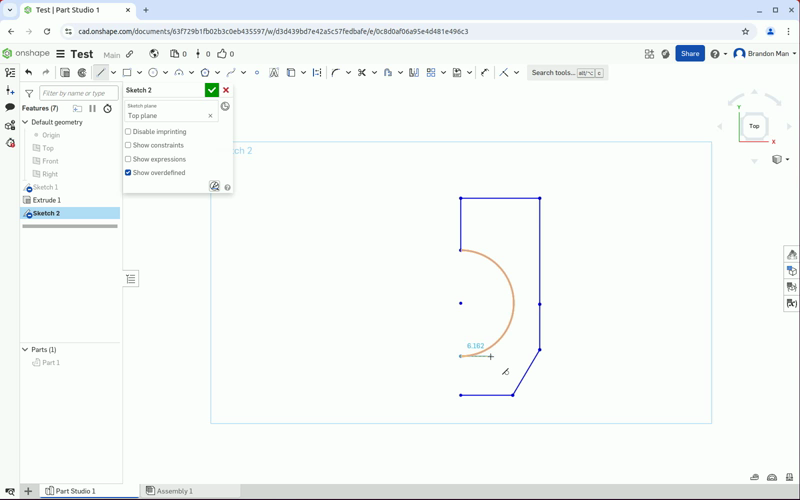
key_down(shift)
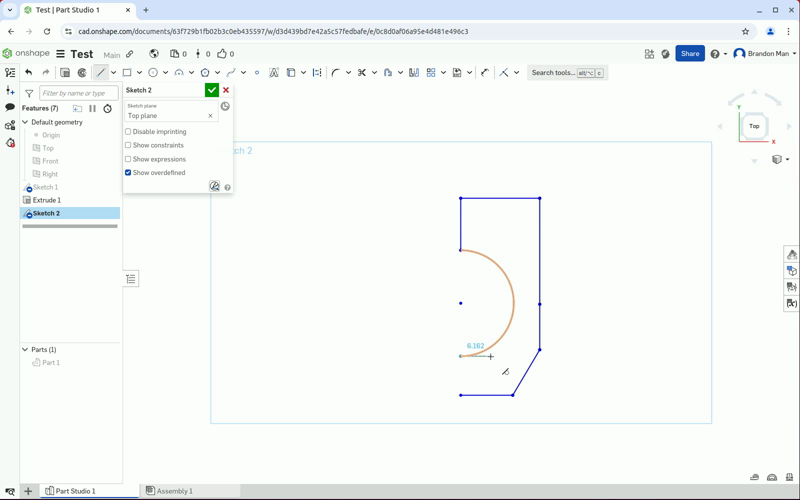
mouse_move(460, 395)
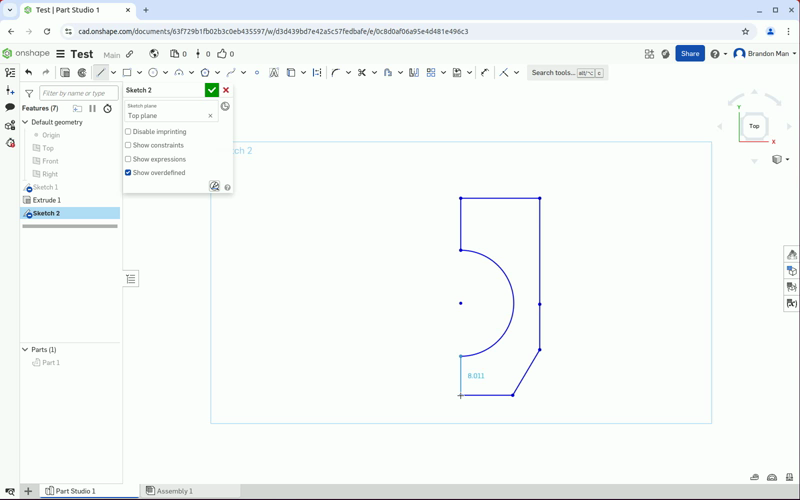
key_up(shift)
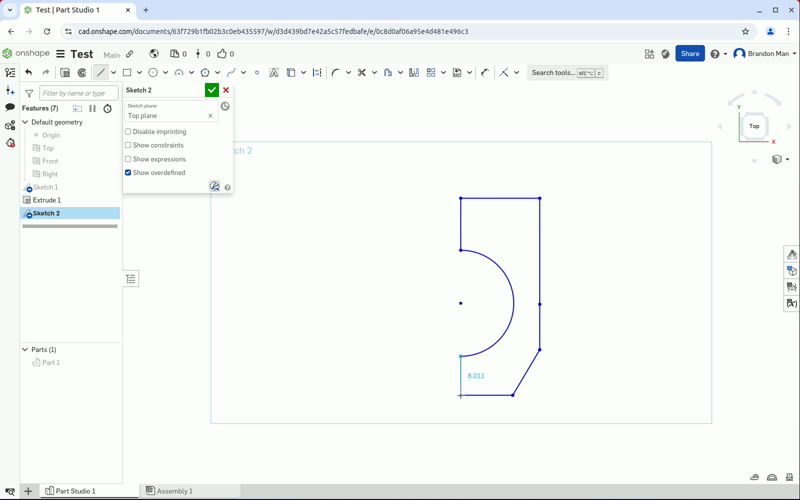
click(460, 395)
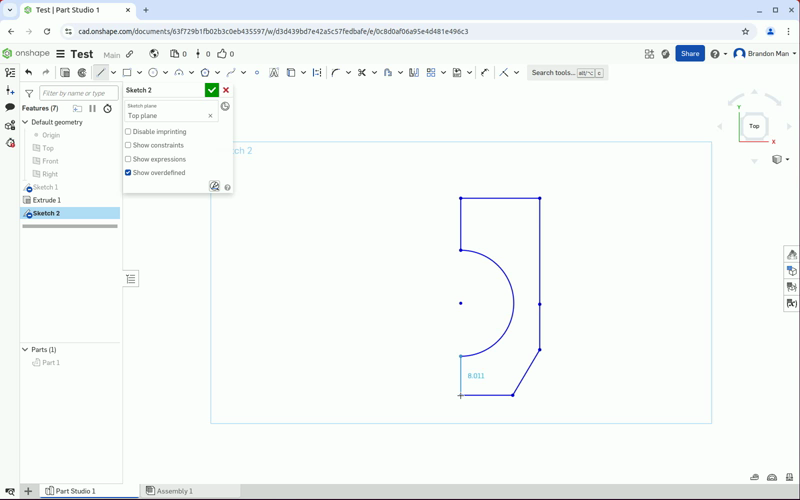
key(esc)
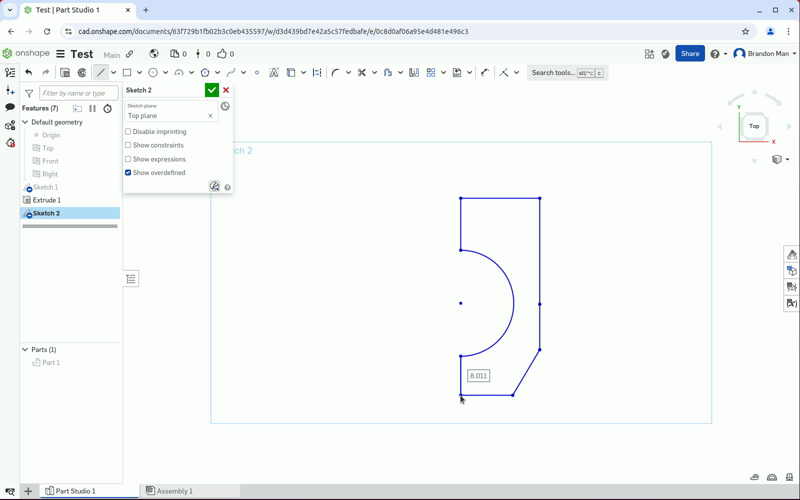
mouse_move(505, 296)
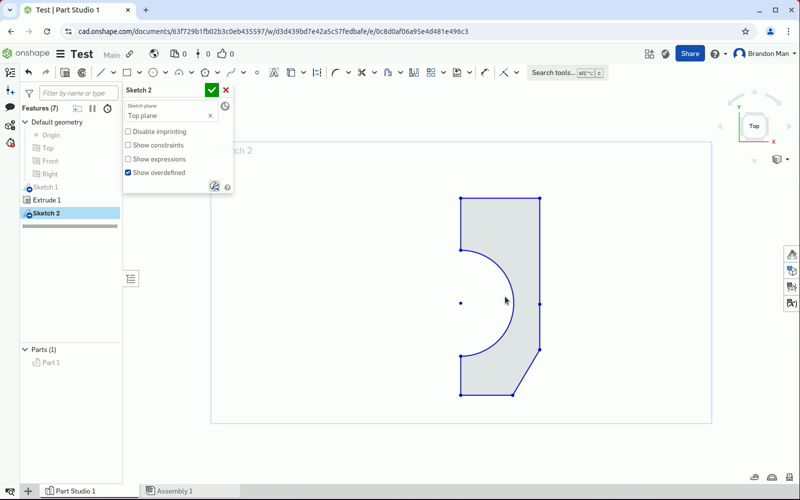
scroll(6)
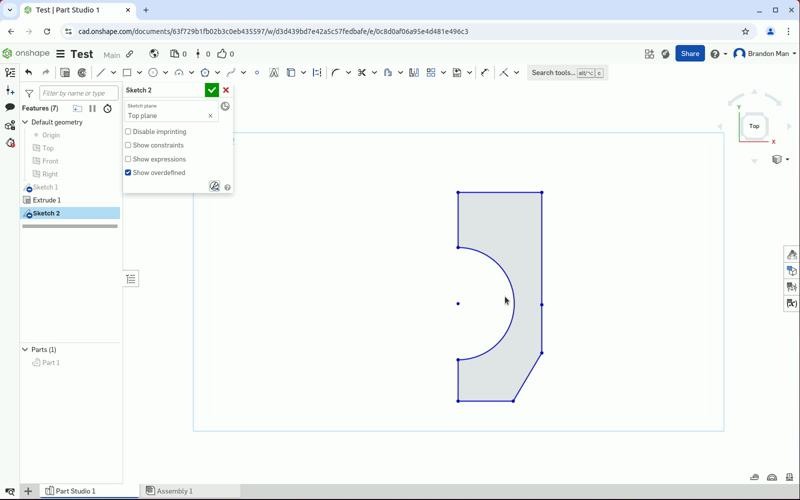
scroll(6)
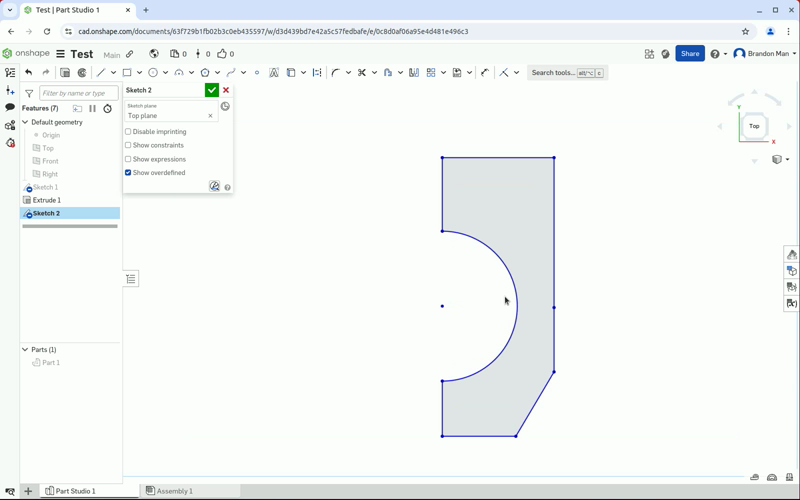
scroll(6)
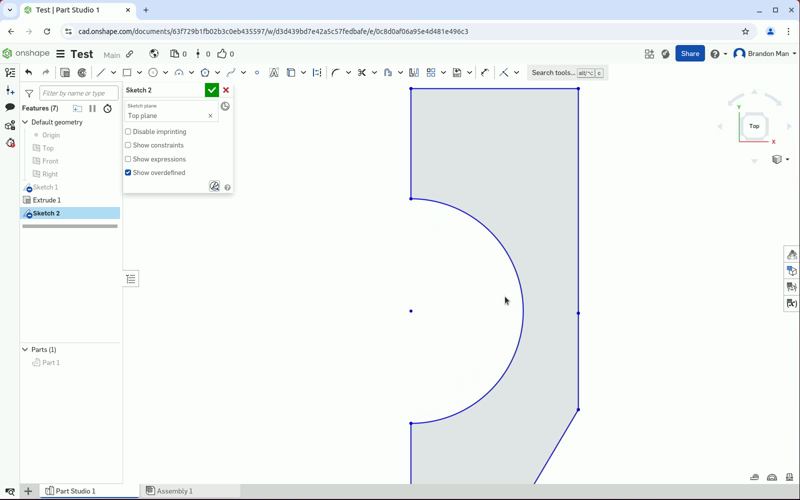
scroll(6)
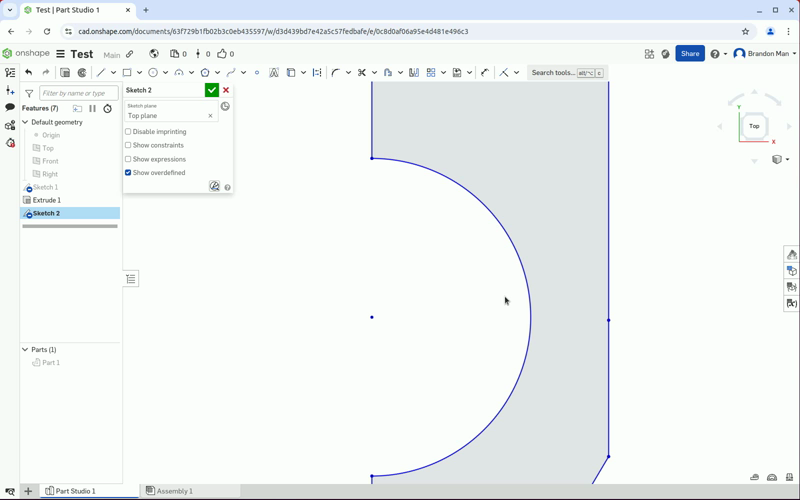
scroll(6)
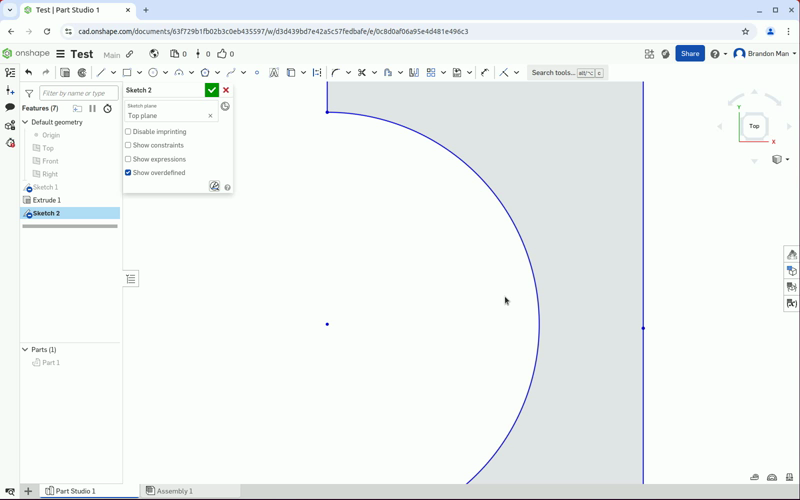
scroll(6)
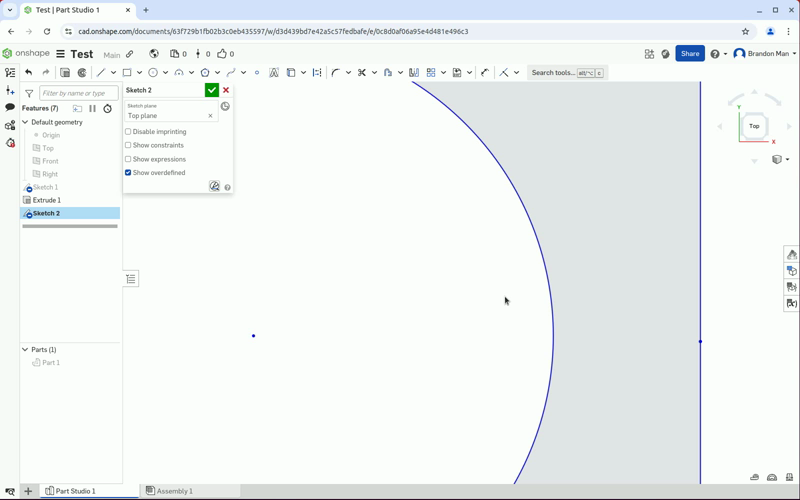
scroll(6)
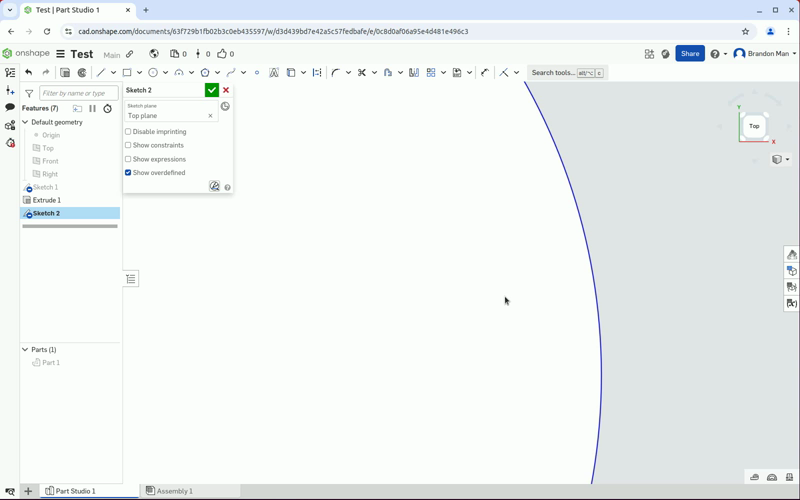
click(505, 296)
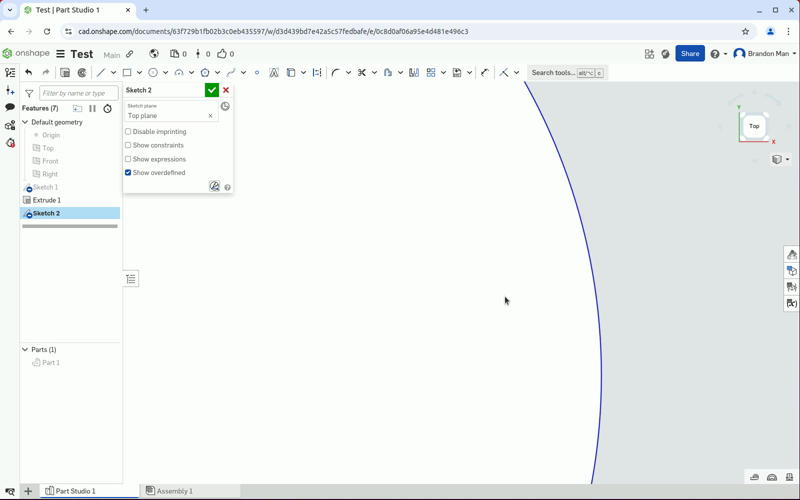
scroll(-6)
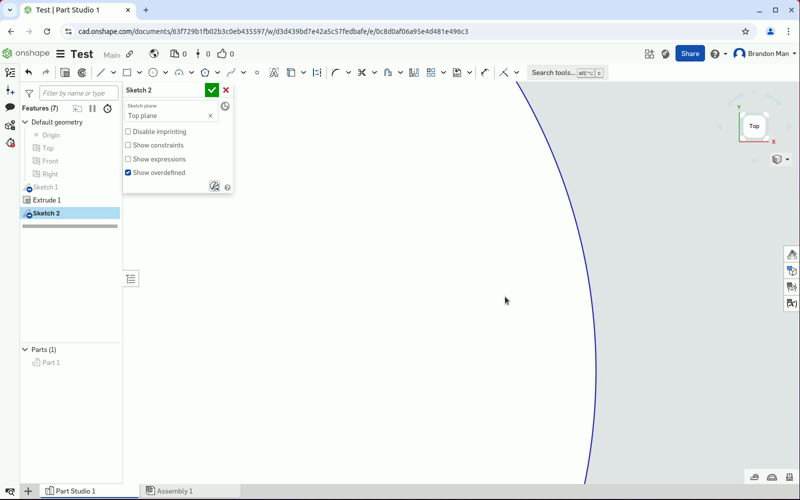
scroll(-6)
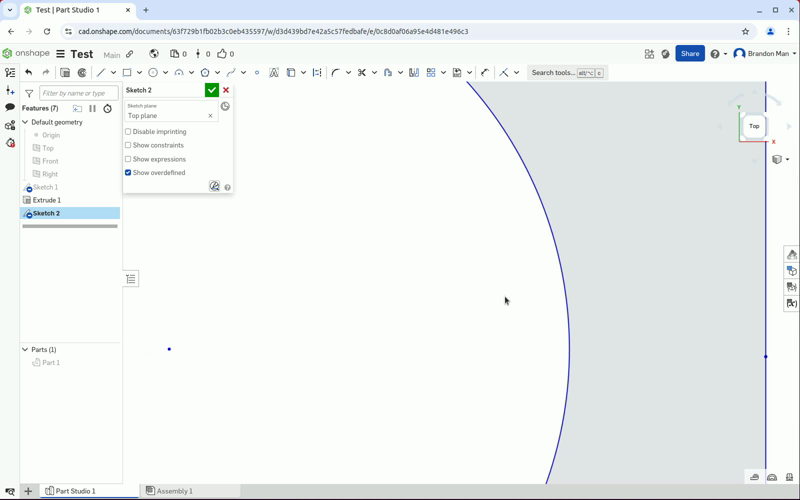
scroll(-6)
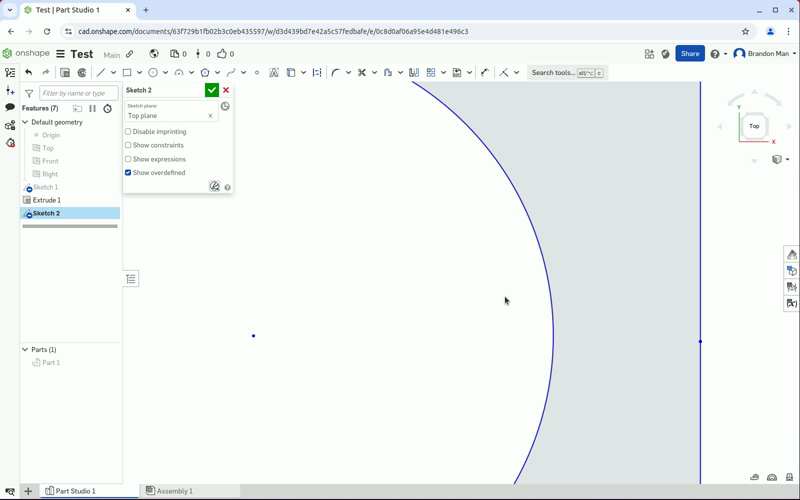
scroll(-6)
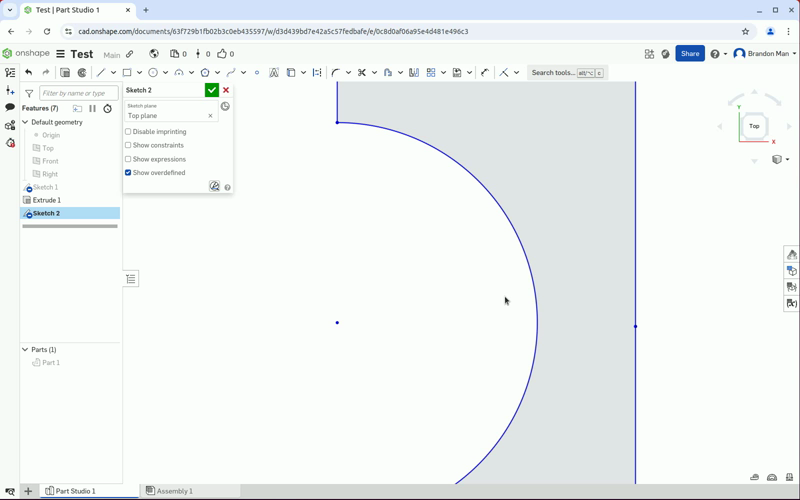
scroll(-6)
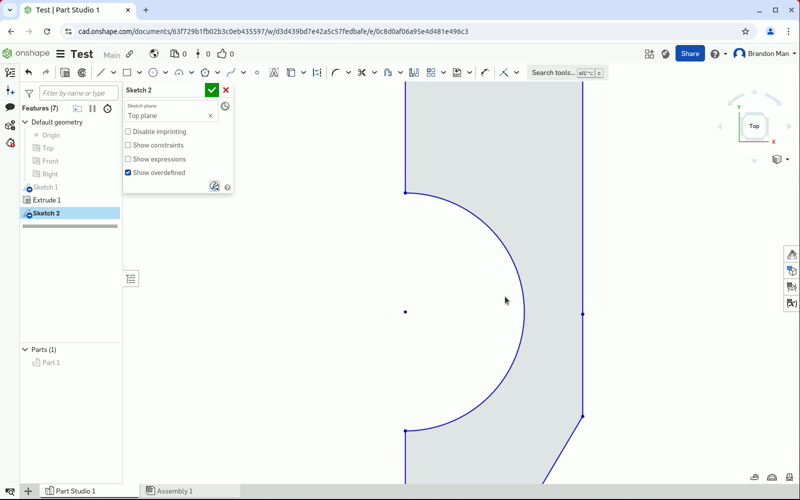
scroll(-6)
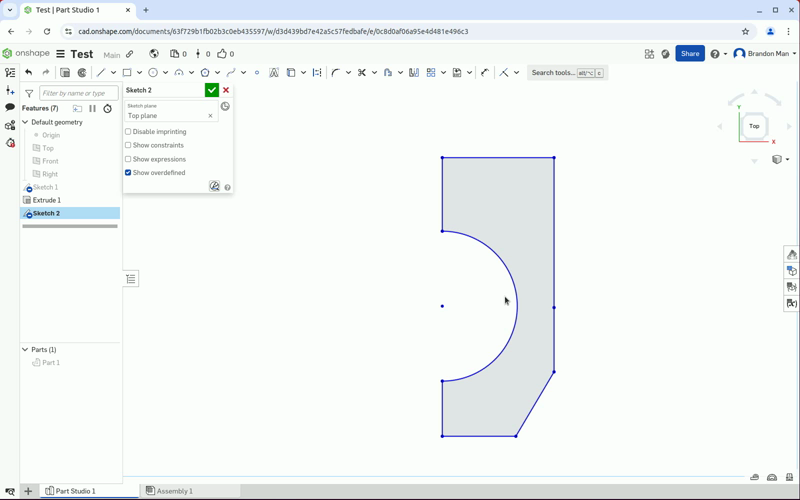
scroll(-6)
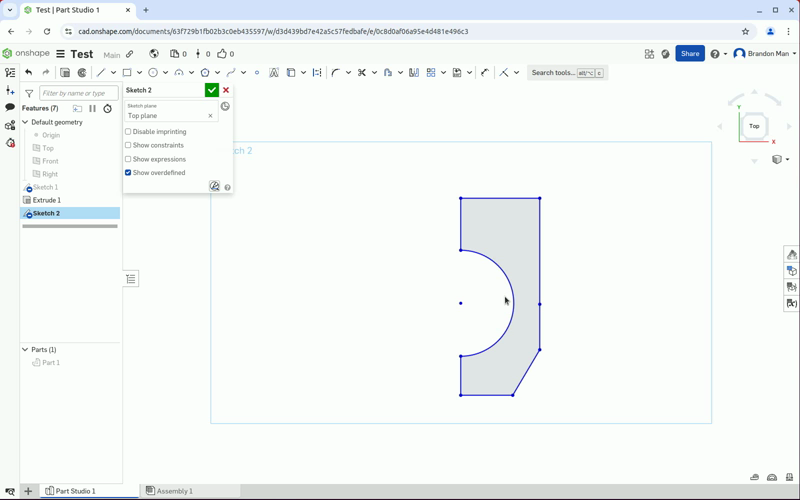
mouse_move(73, 352)
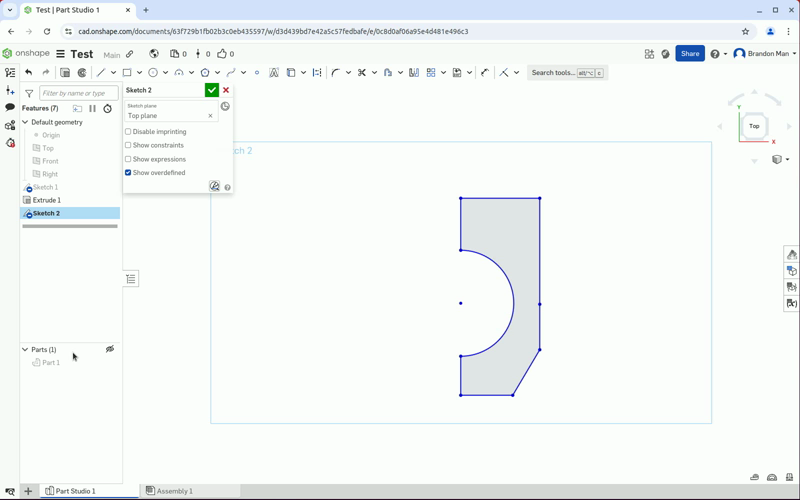
key(shift+y)
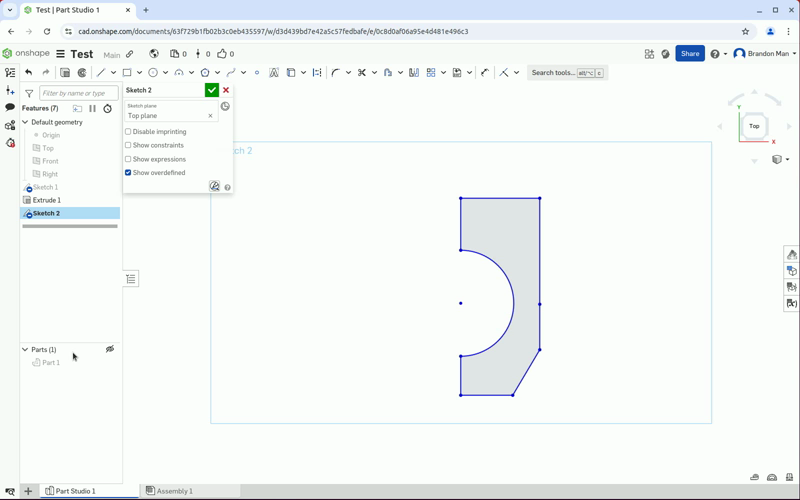
key(shift+e)
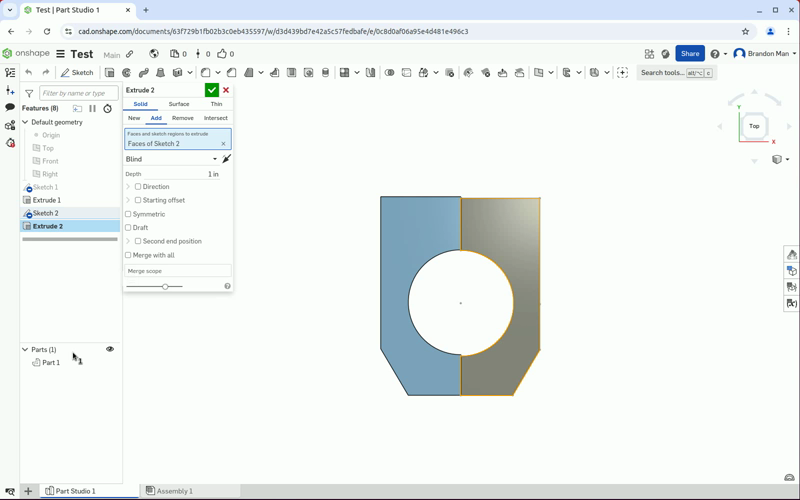
mouse_move(143, 106)
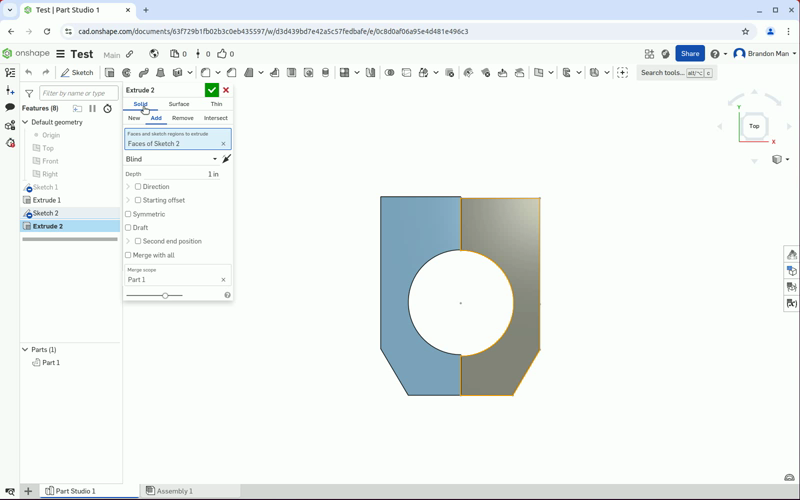
click(143, 106)
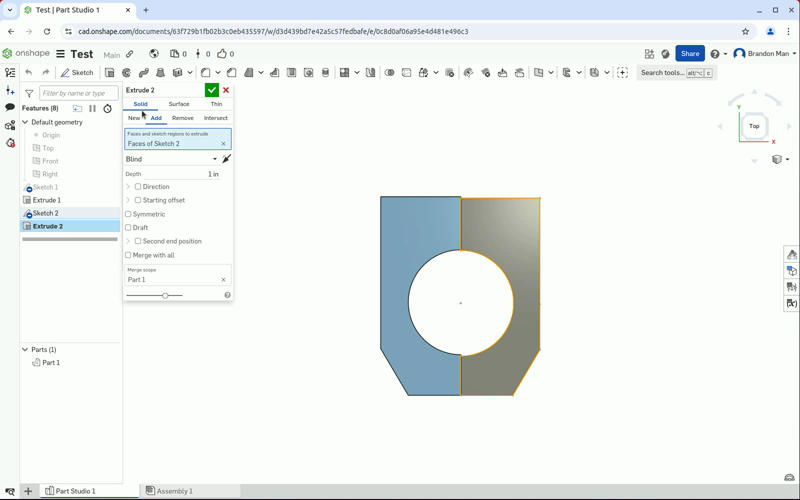
mouse_move(137, 120)
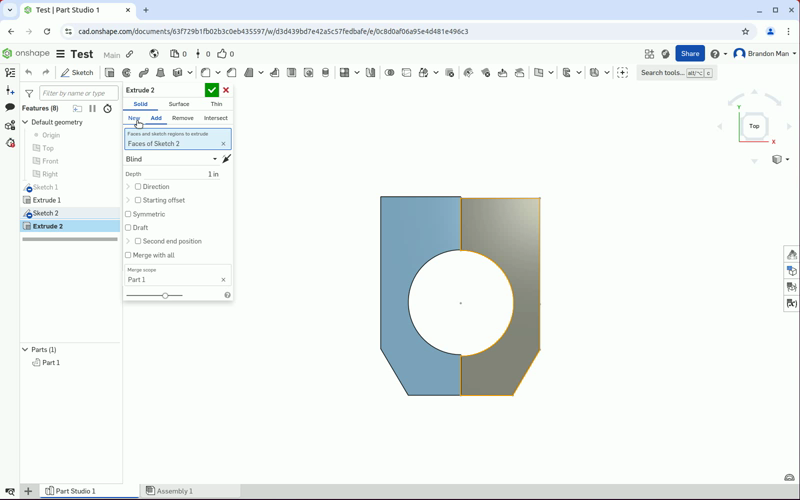
click(137, 120)
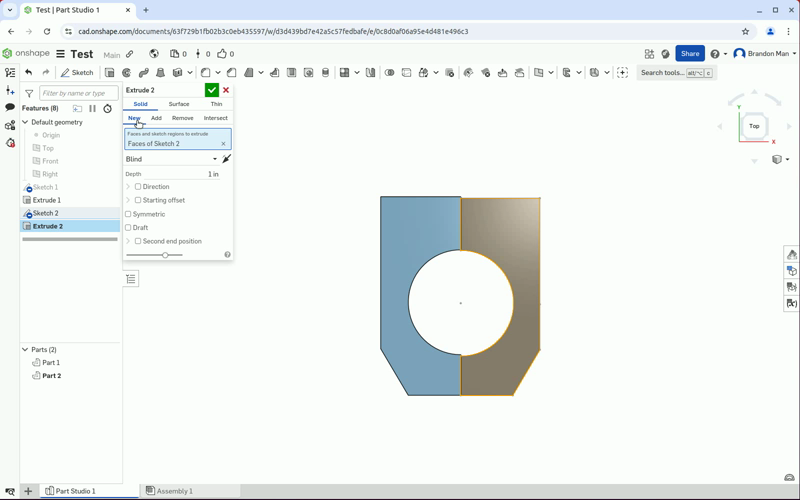
key(tab, 4)
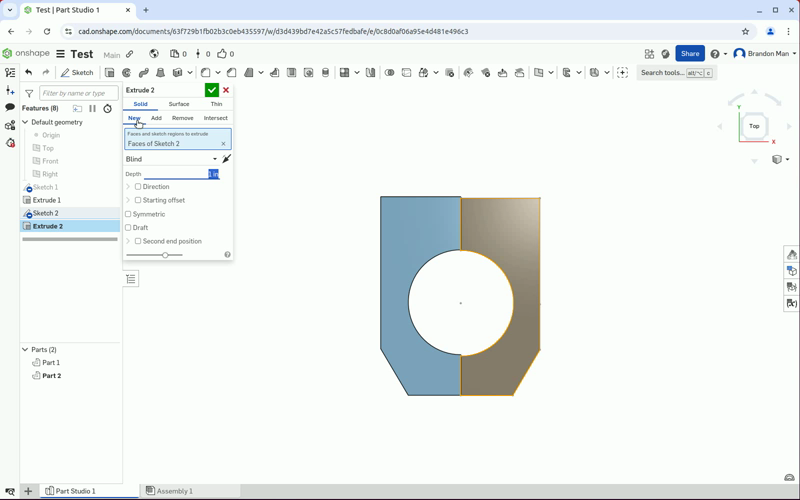
text(2.648)
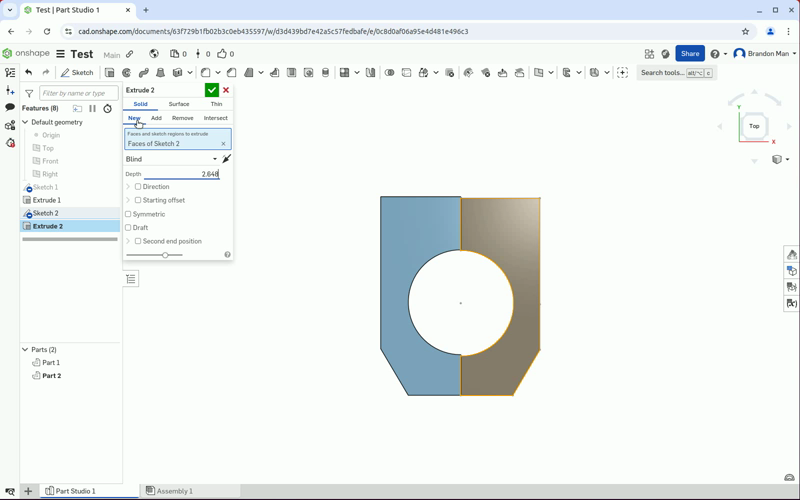
key(enter)
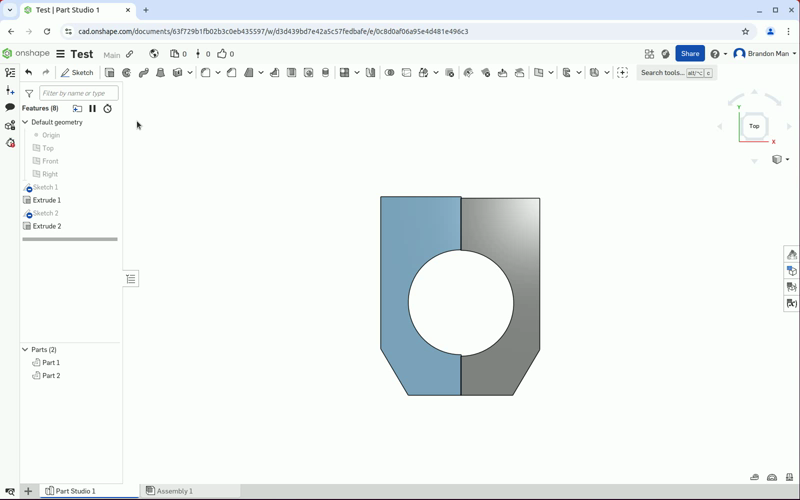
key(shift+h)
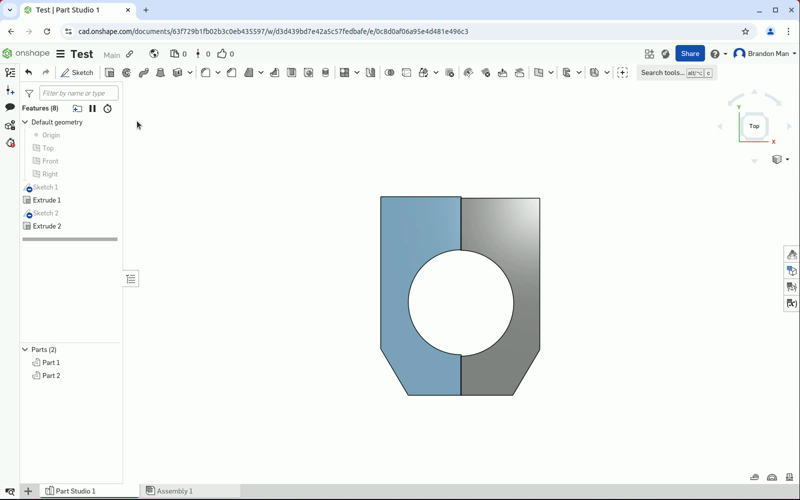
key(shift+h)
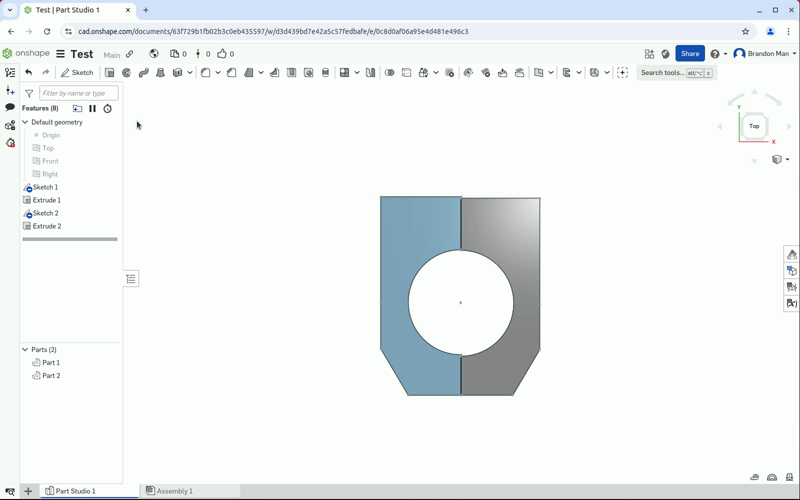
key(shift+7)
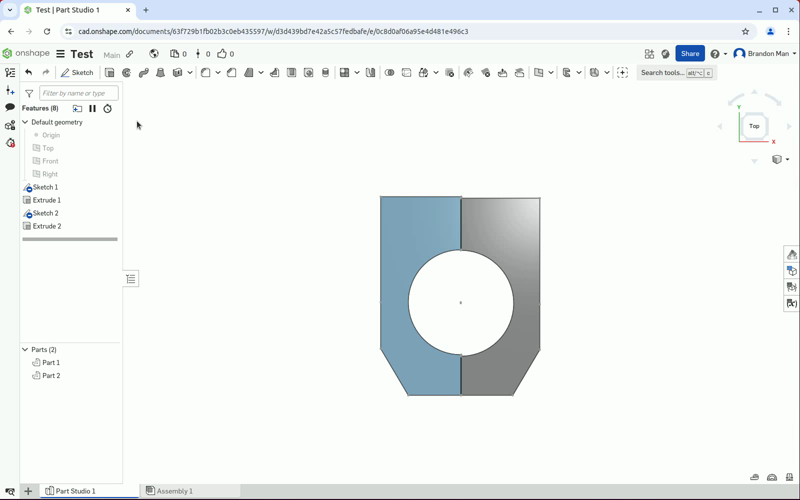
key(up, 3)
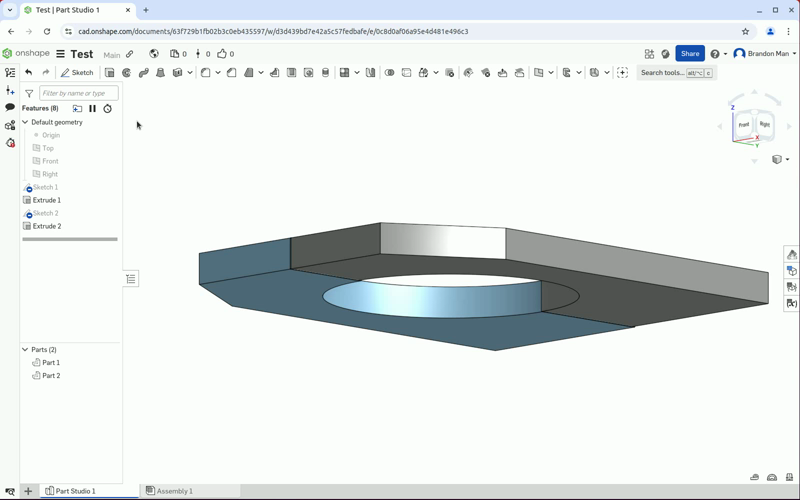
key(left, 3)
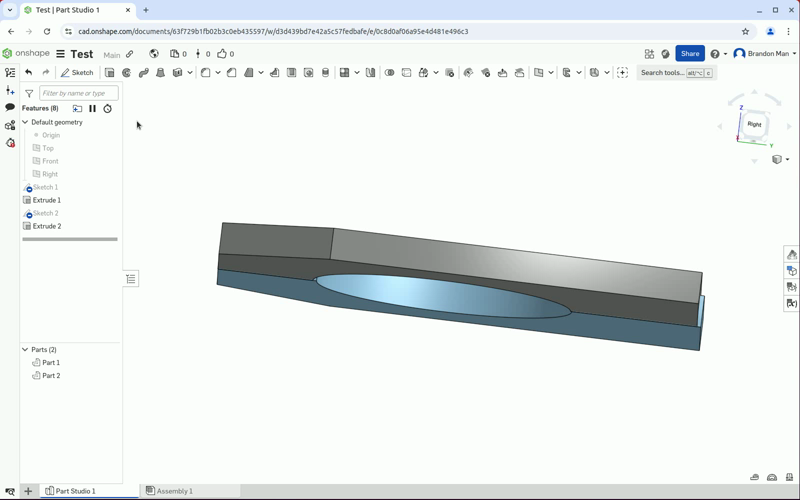
key(right, 3)
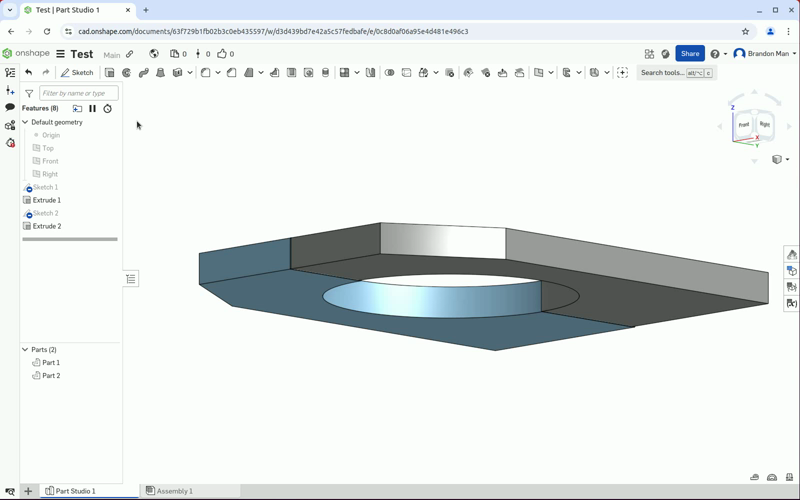
key(down, 3)
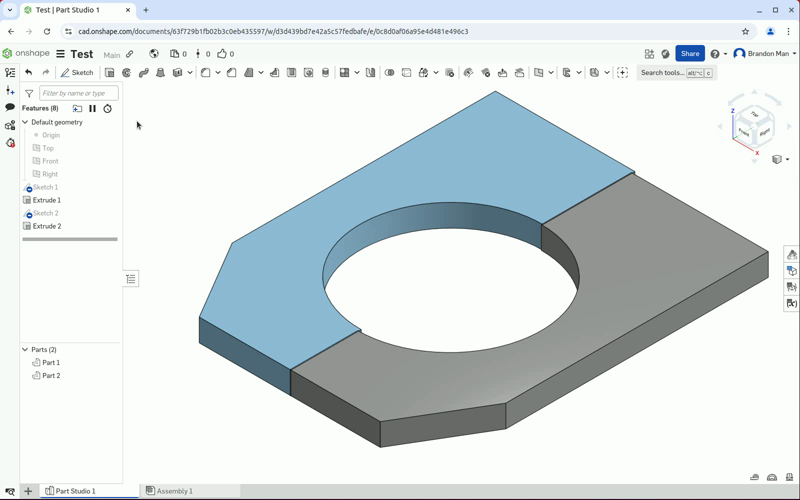
mouse_move(73, 189)
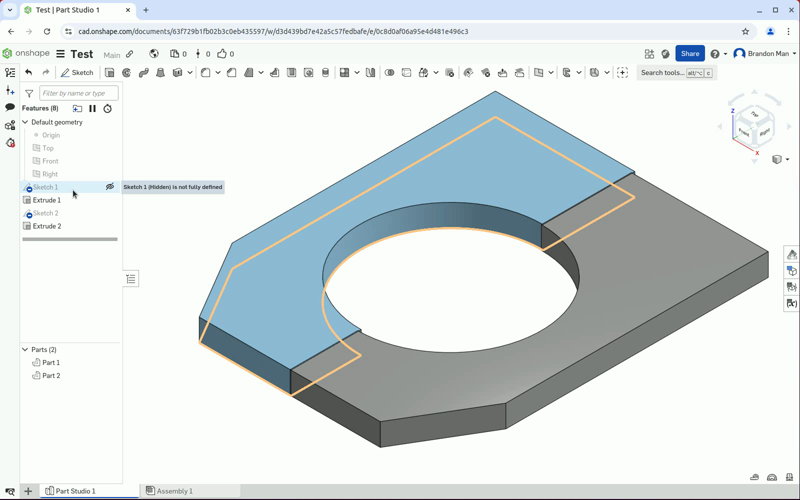
click(73, 189)